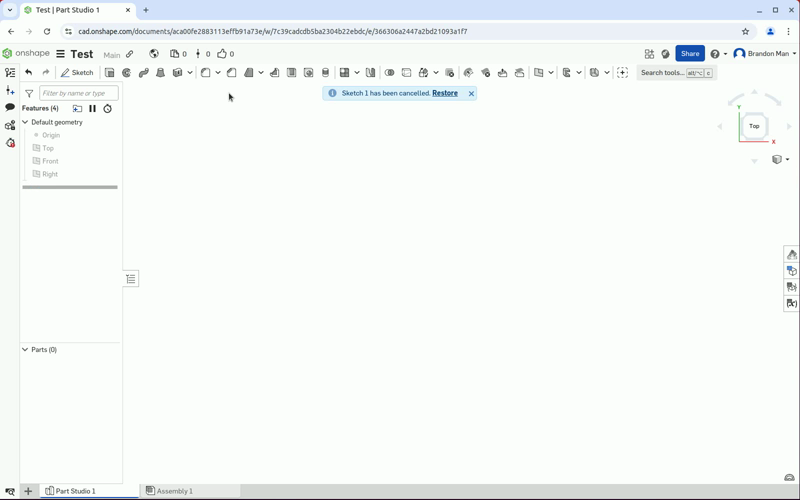
key(shift+h)
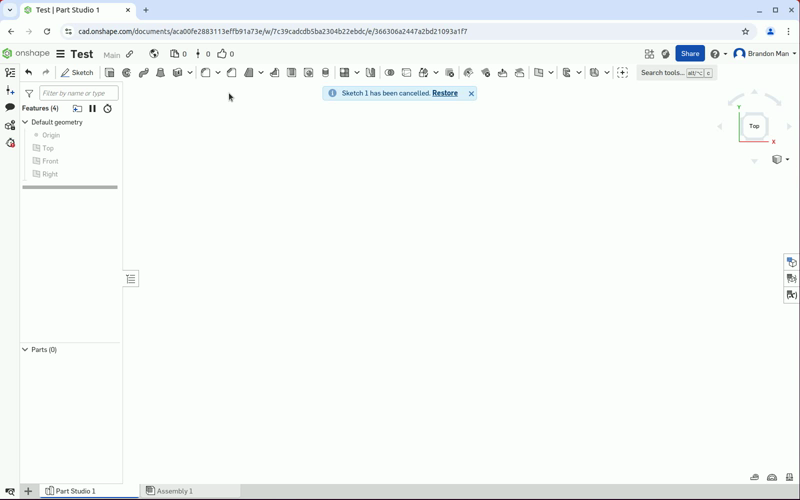
mouse_move(73, 352)
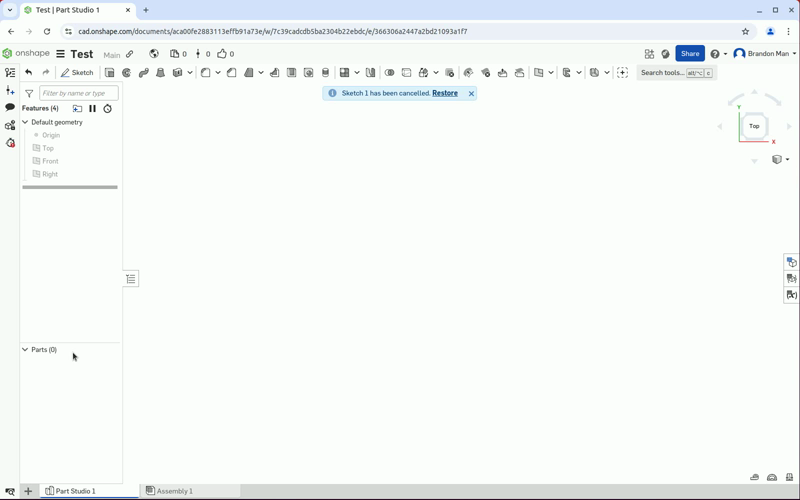
key(y)
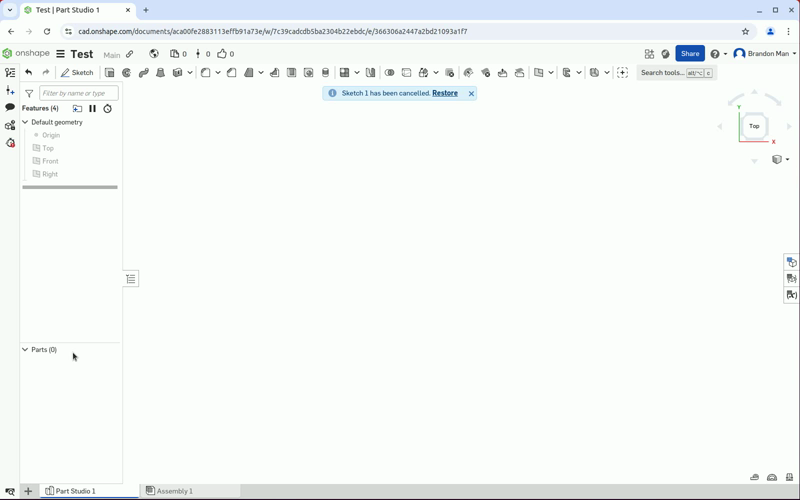
key(shift+p)
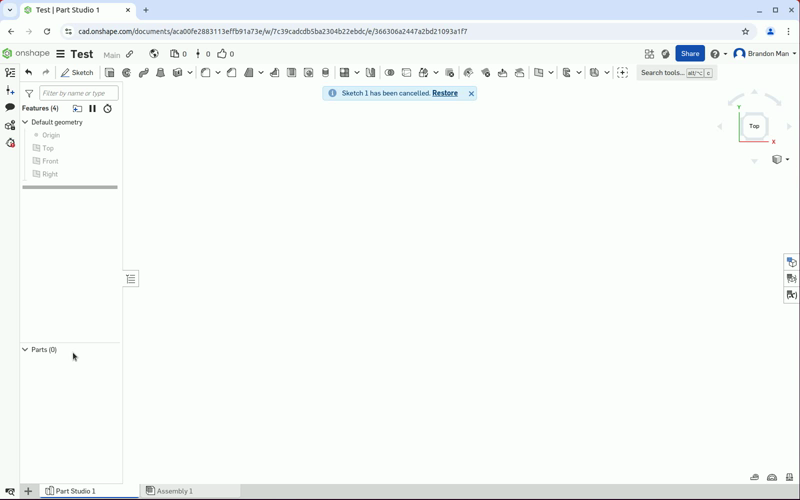
key(space)
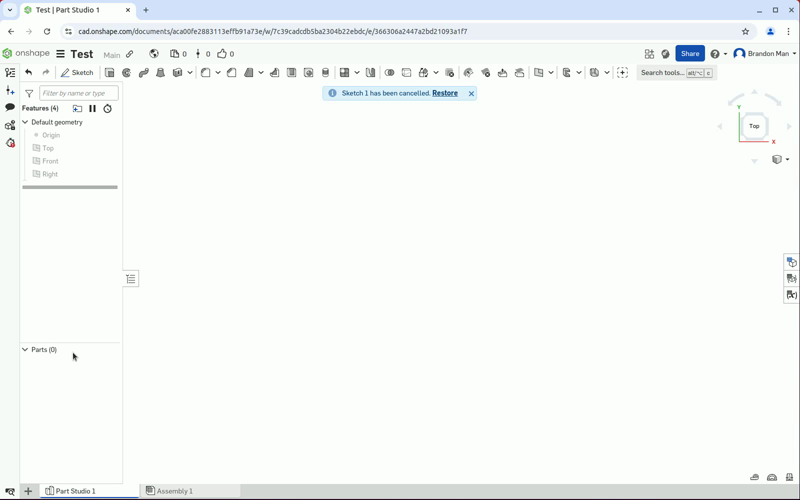
key_down(shift)
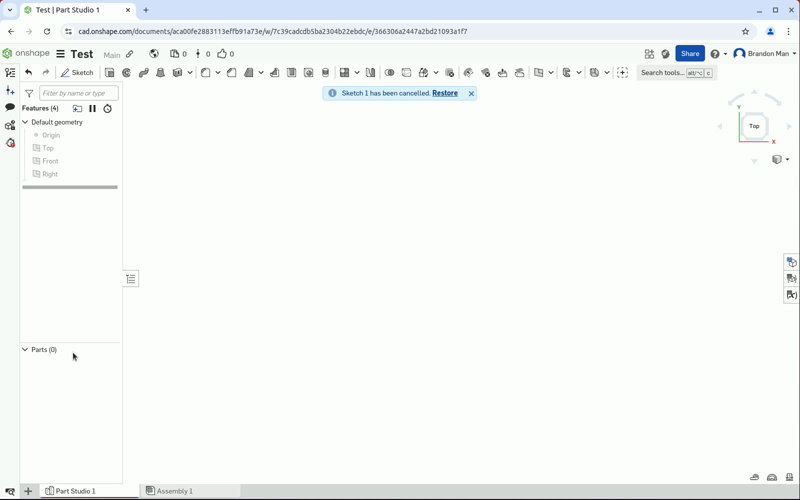
key(up)
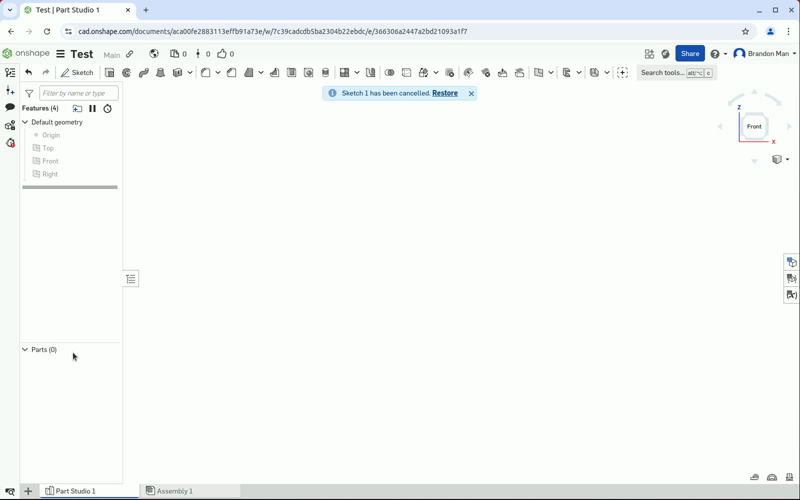
key_up(shift)
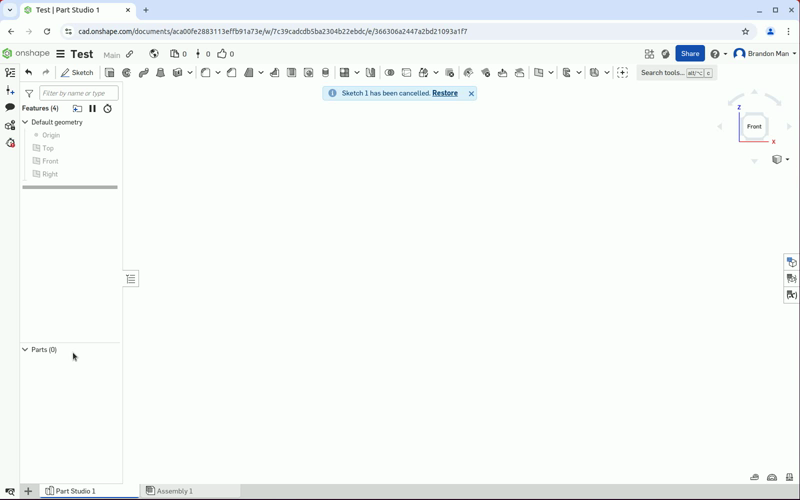
mouse_move(73, 352)
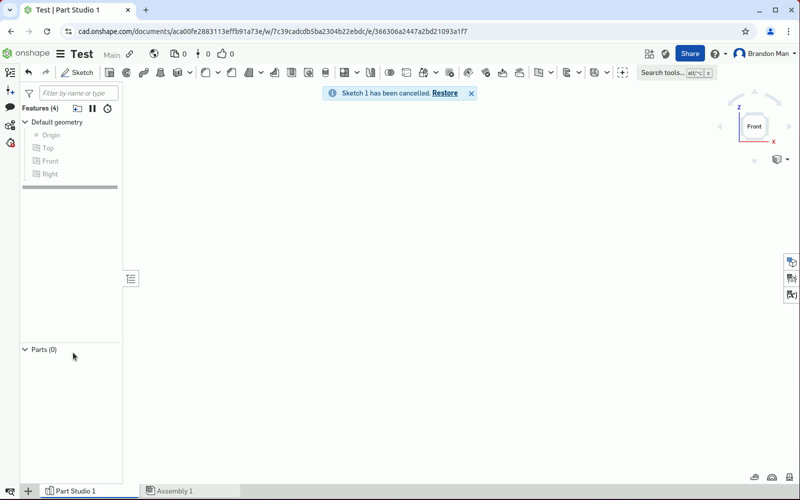
key(shift+y)
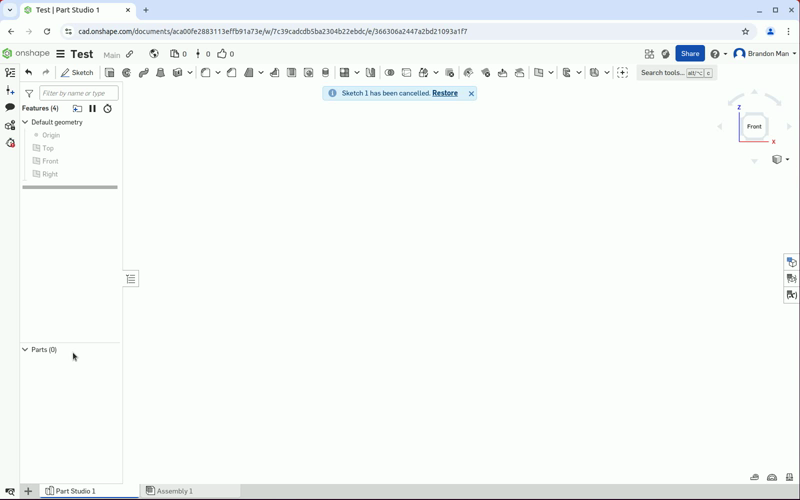
key(shift+s)
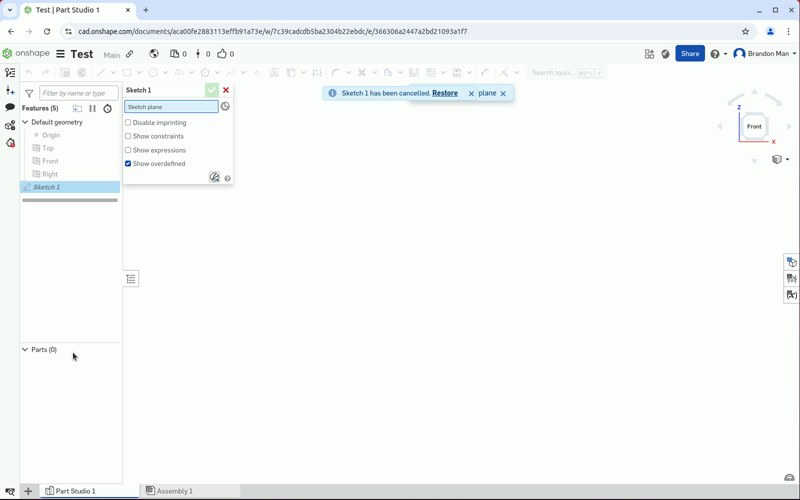
mouse_move(73, 163)
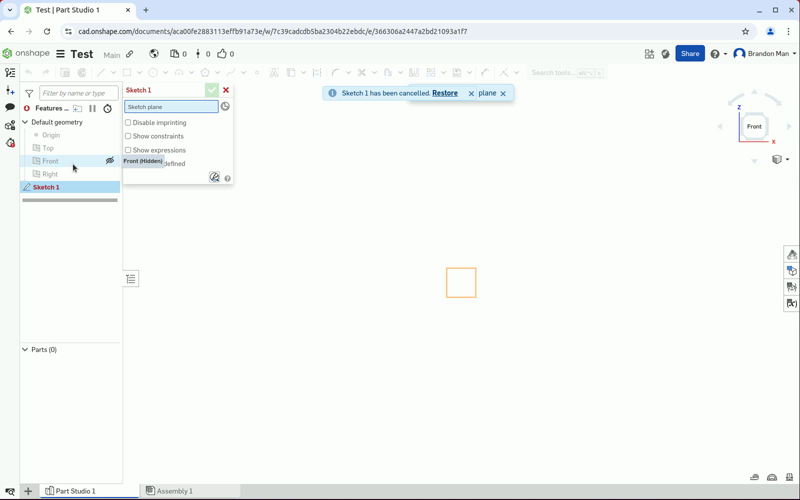
click(73, 163)
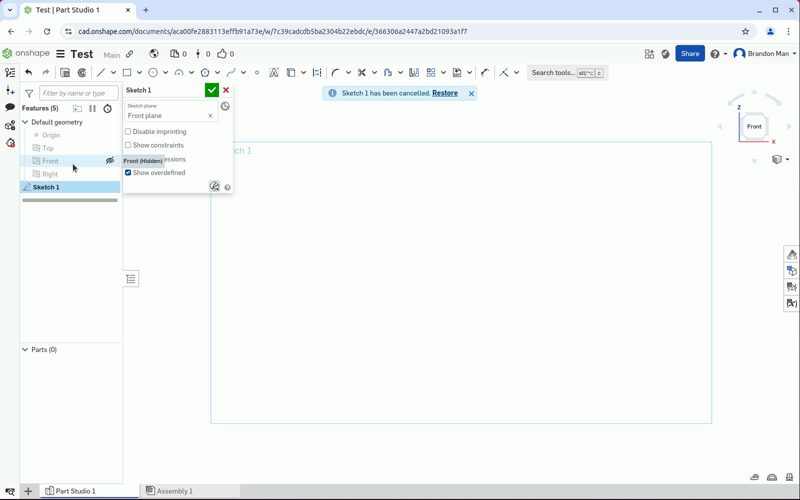
mouse_move(73, 352)
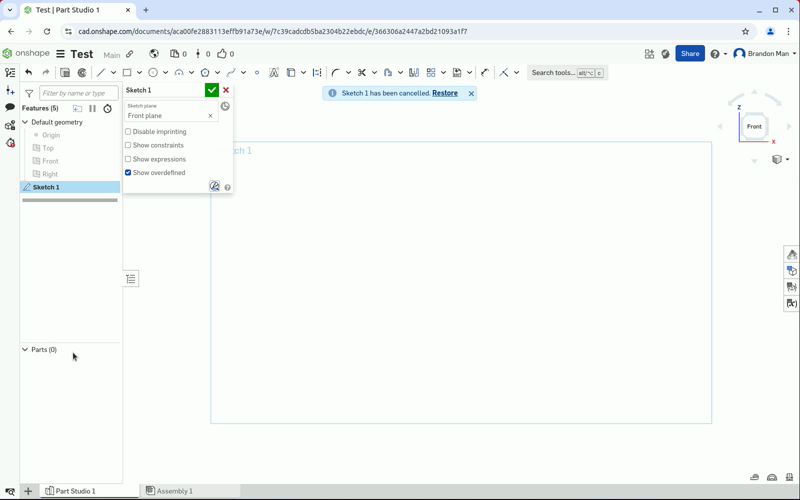
key(y)
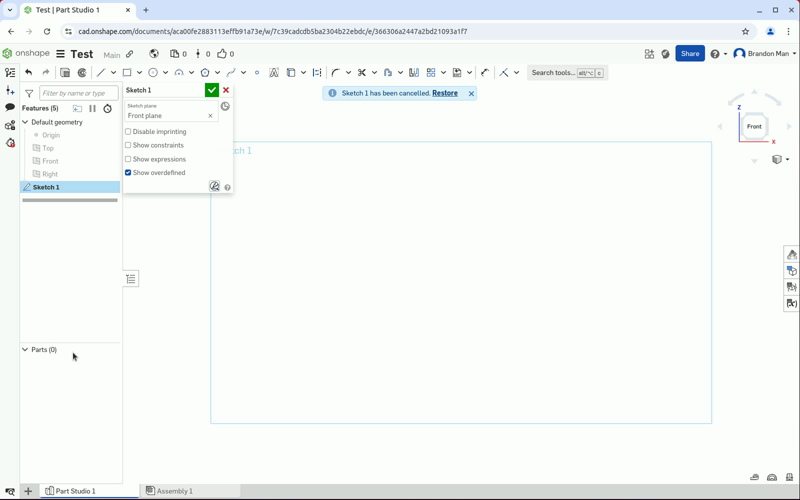
key(l)
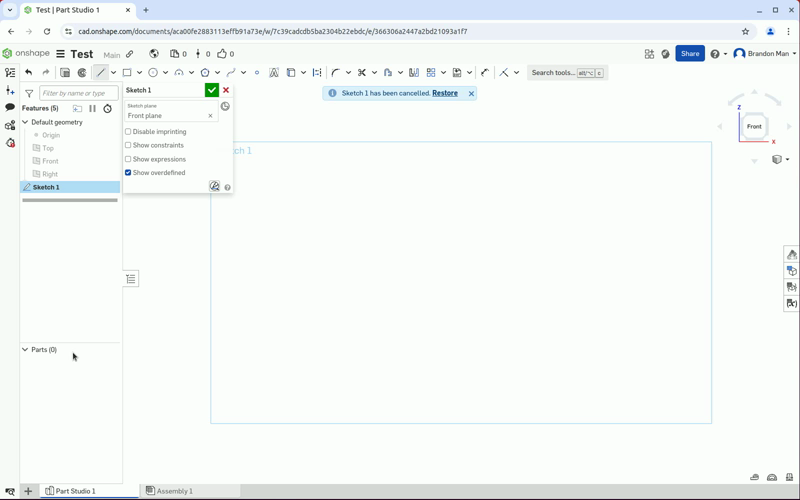
key_down(shift)
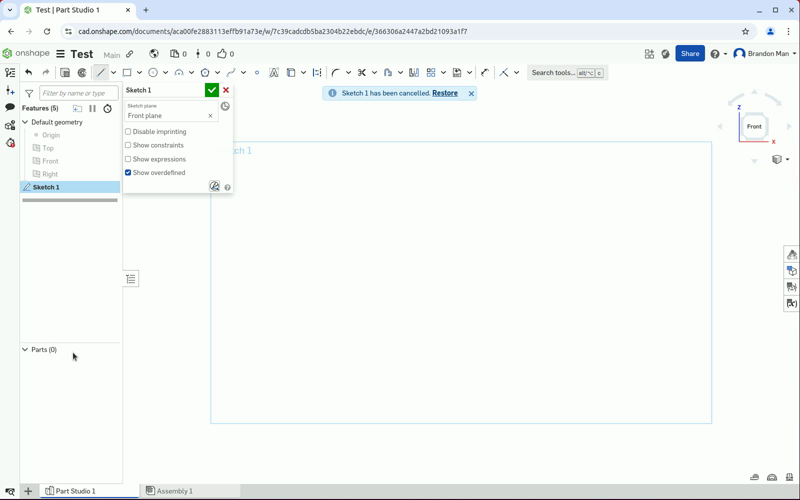
mouse_move(348, 395)
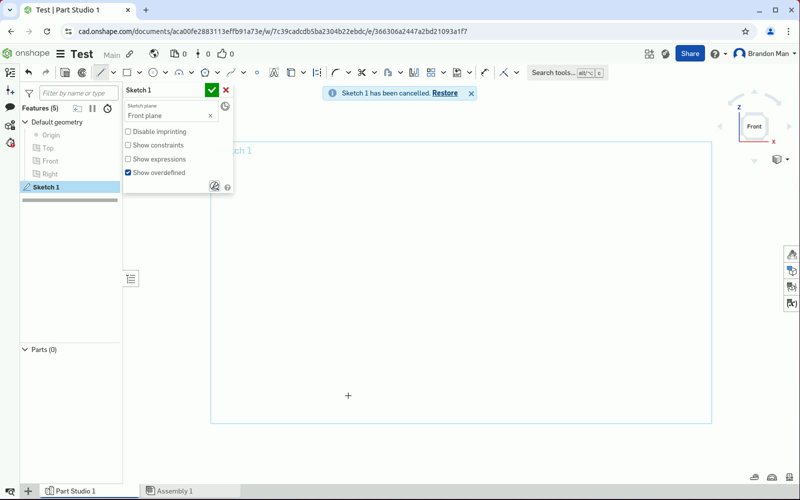
click(348, 395)
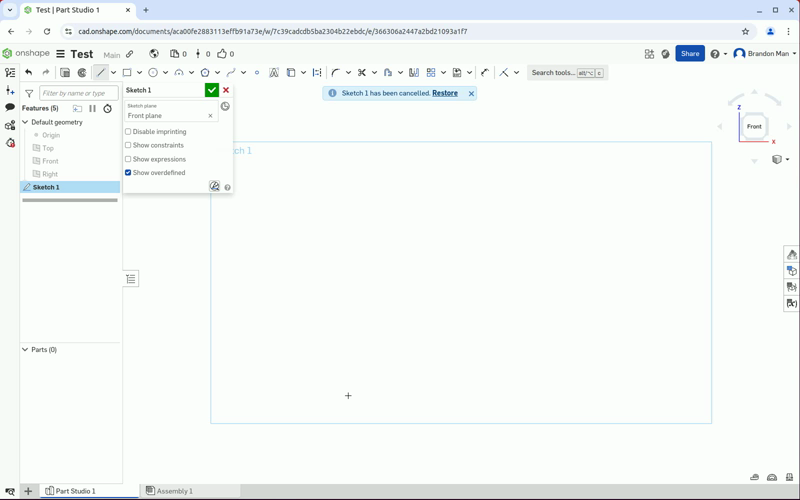
key_up(shift)
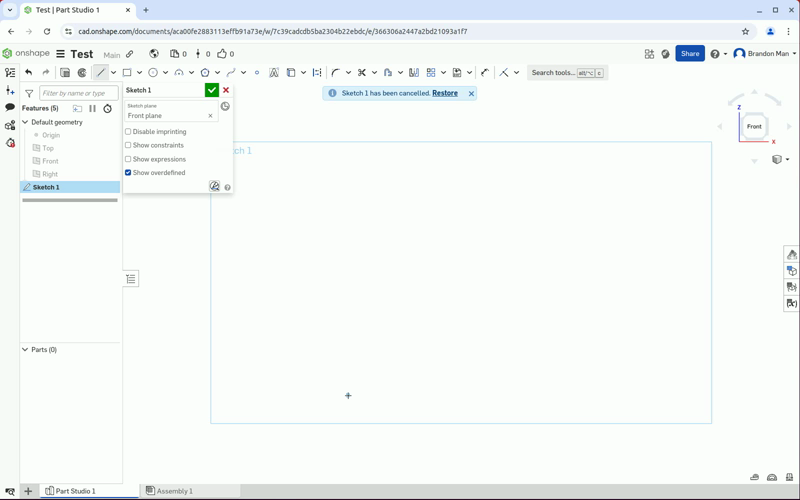
key_down(shift)
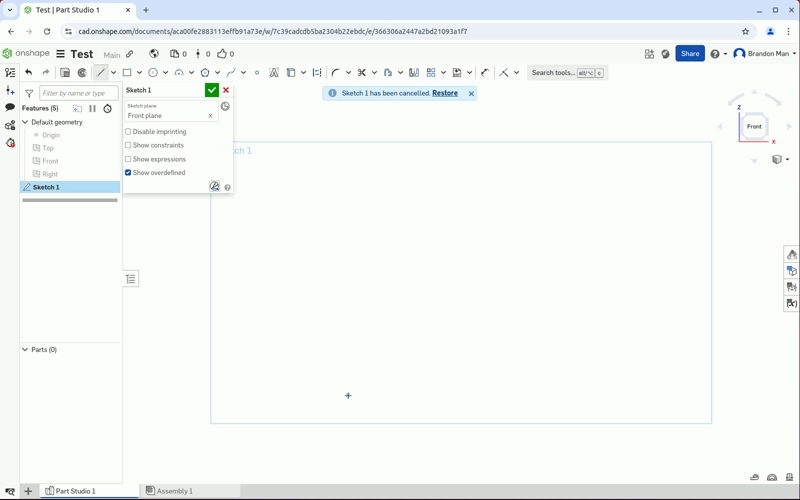
mouse_move(572, 395)
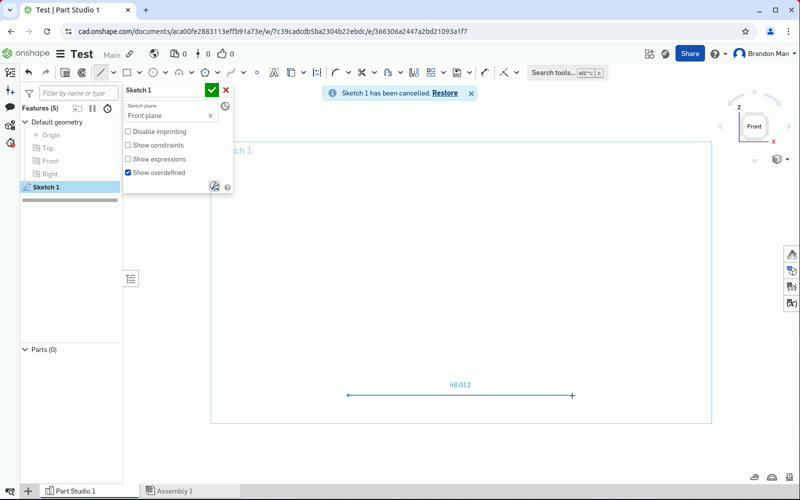
click(572, 395)
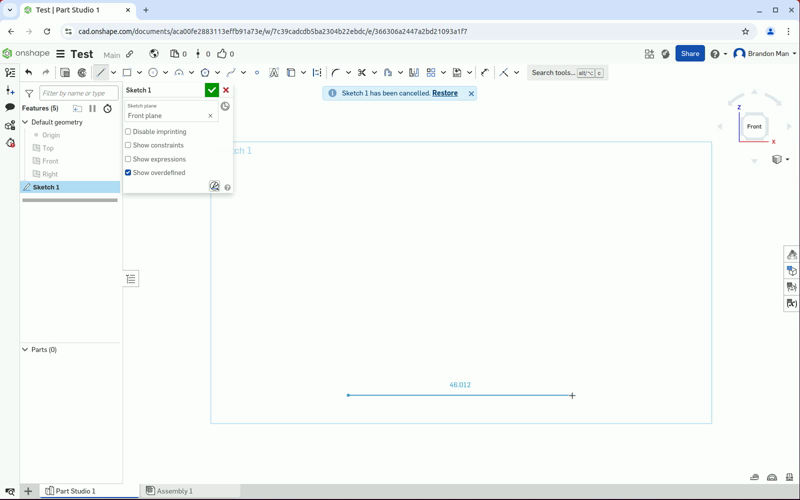
key_up(shift)
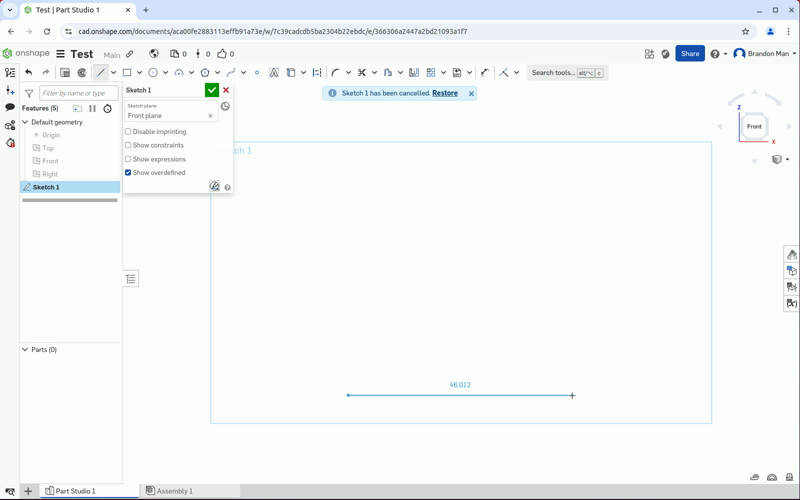
key_down(shift)
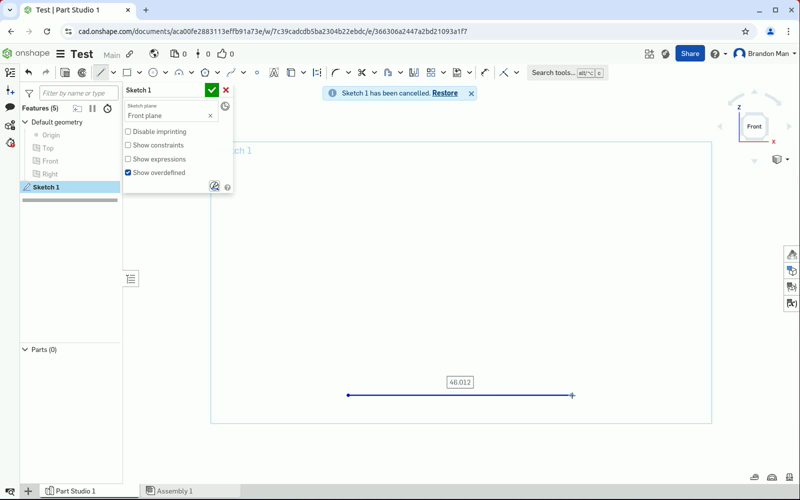
mouse_move(572, 171)
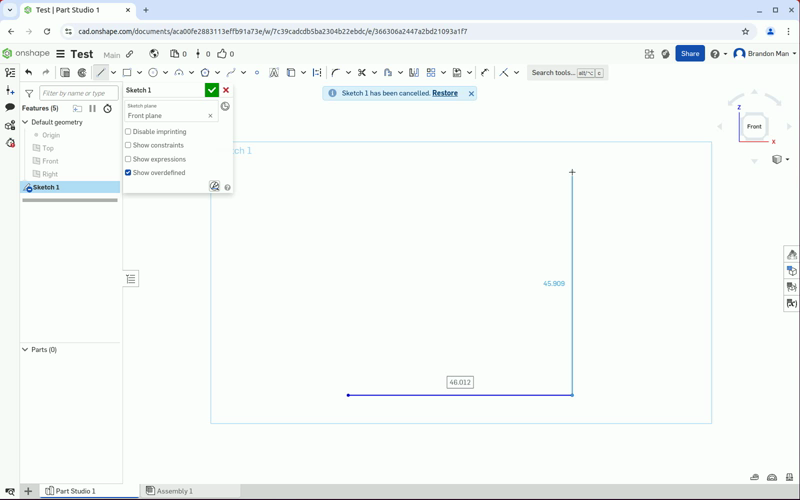
click(572, 171)
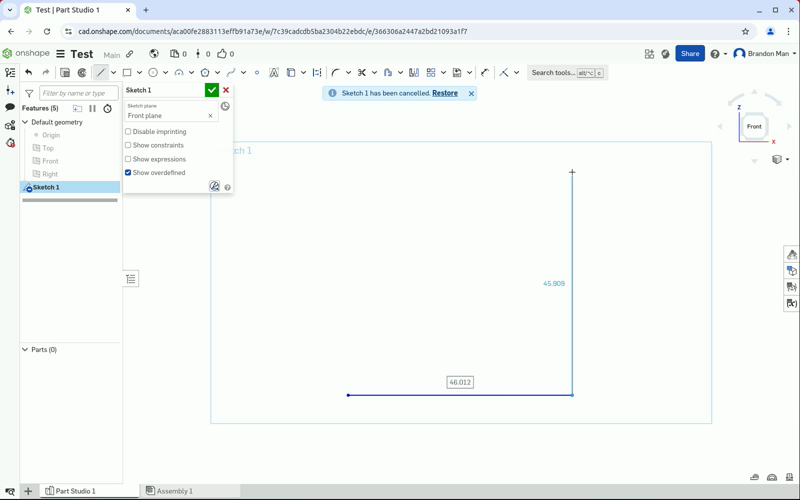
key_up(shift)
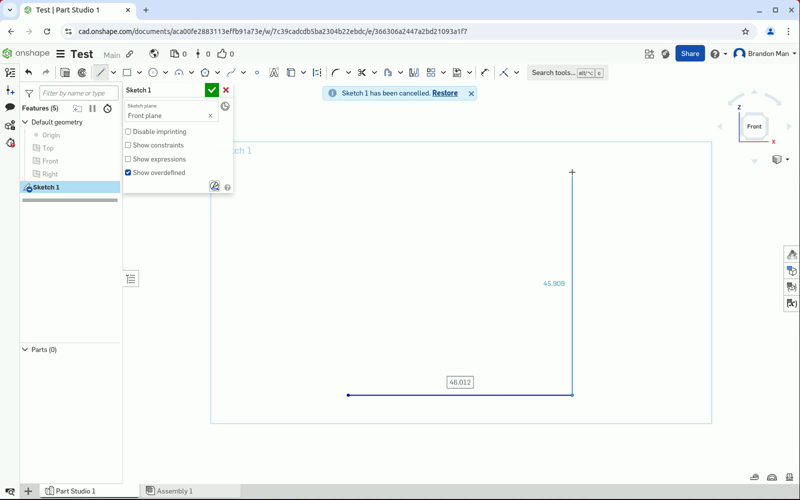
key_down(shift)
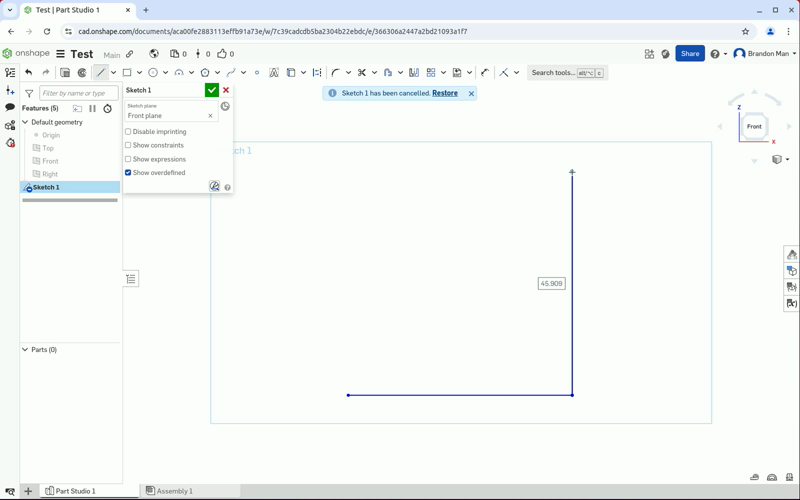
mouse_move(348, 171)
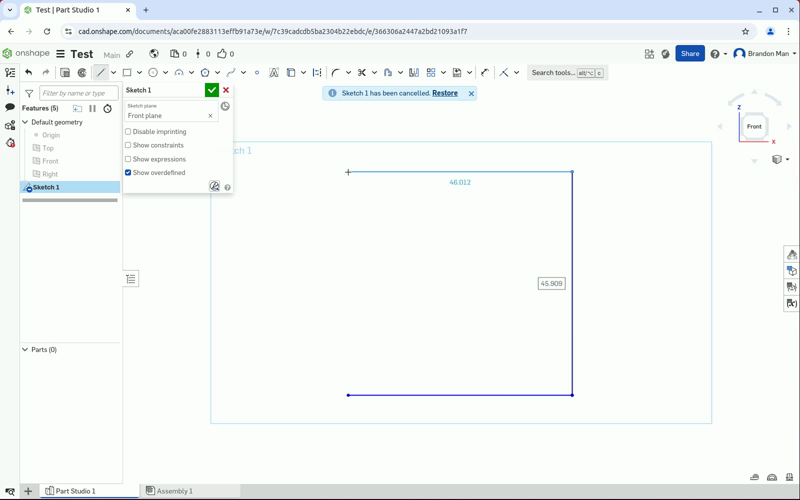
click(348, 171)
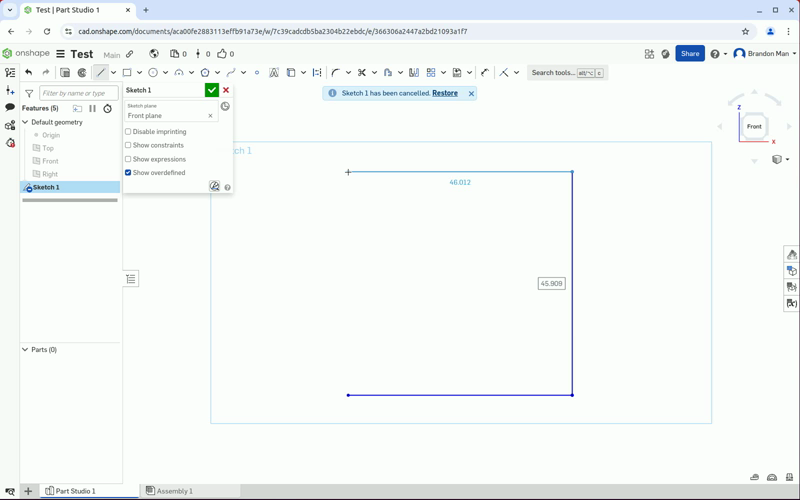
key_up(shift)
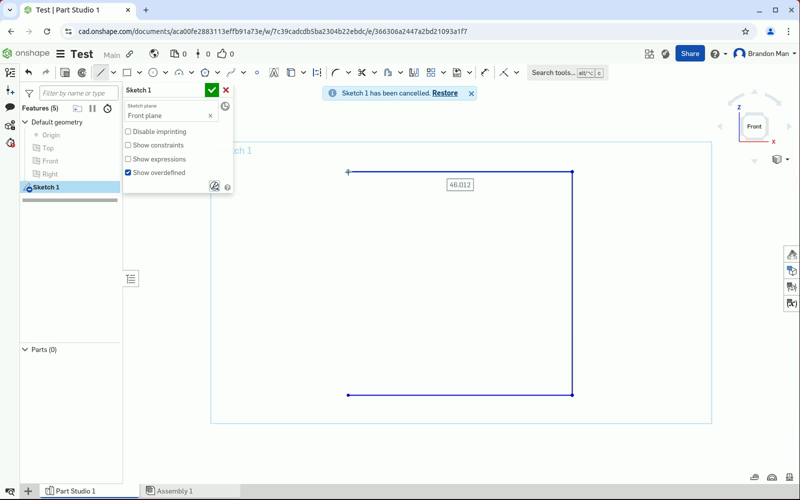
key_down(shift)
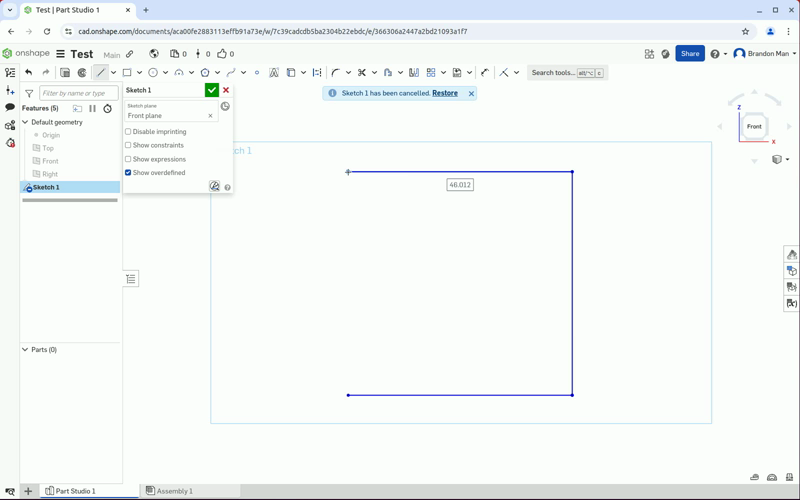
mouse_move(348, 395)
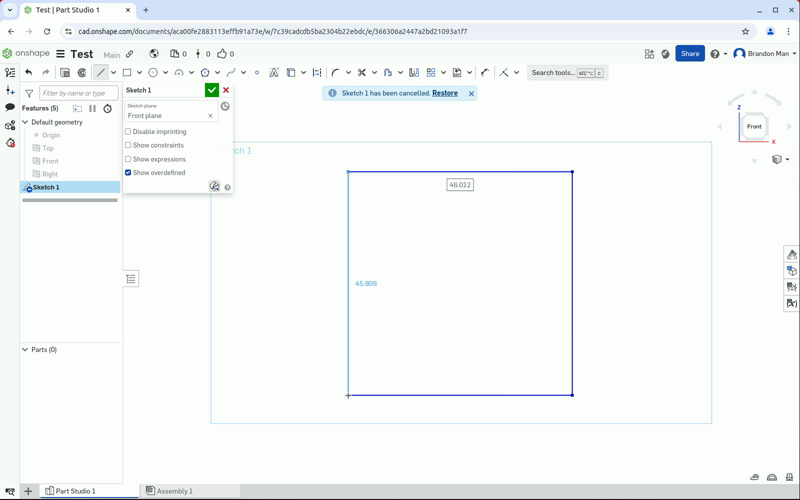
key_up(shift)
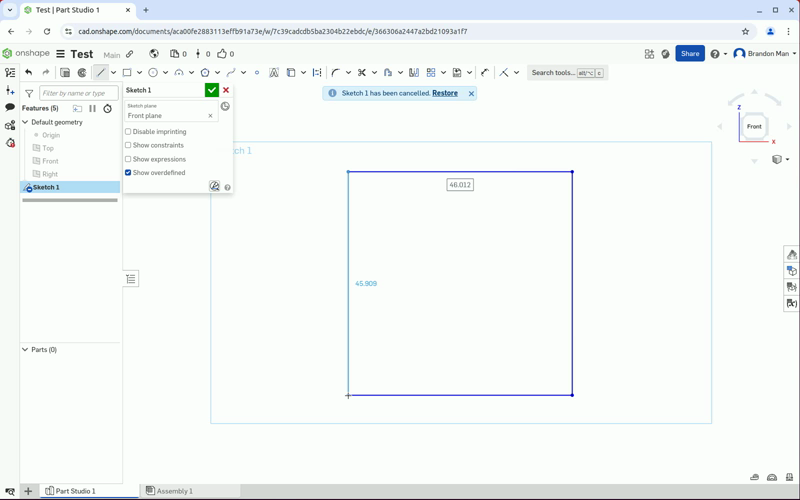
click(348, 395)
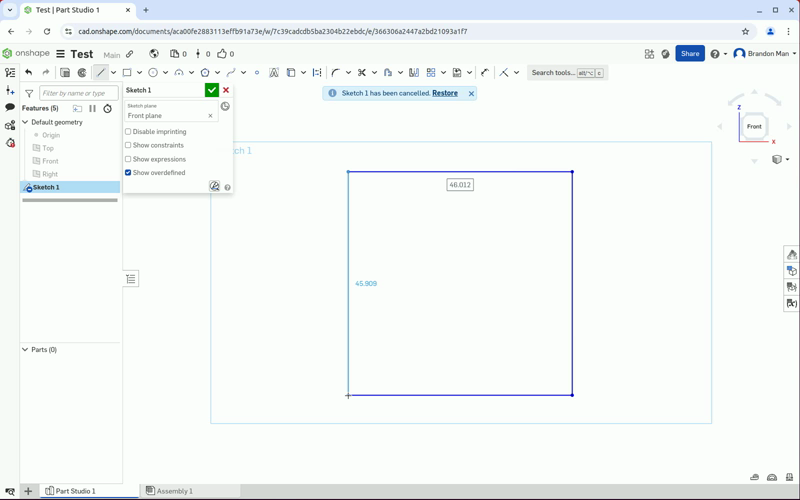
key(esc)
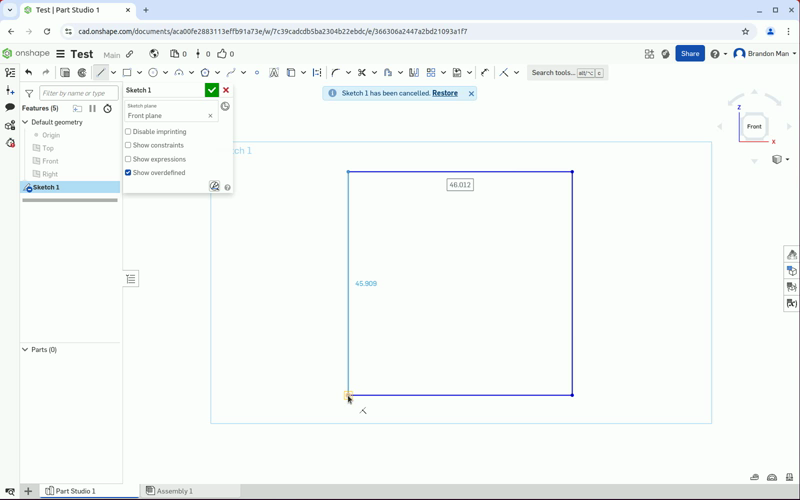
mouse_move(508, 285)
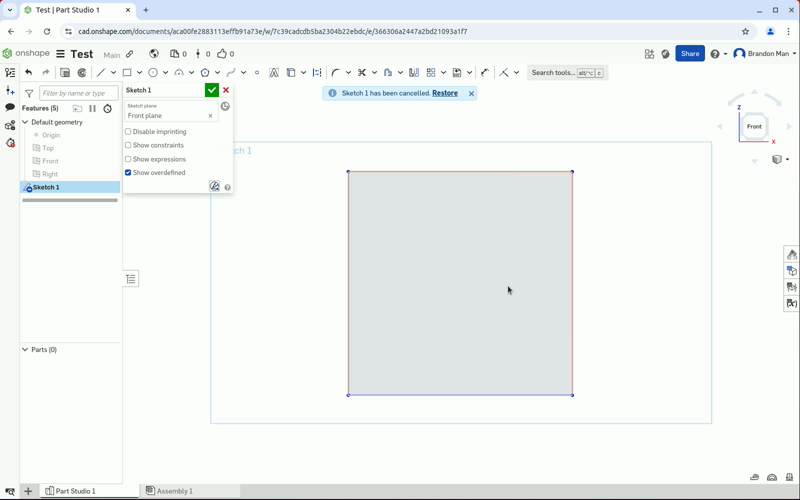
click(508, 285)
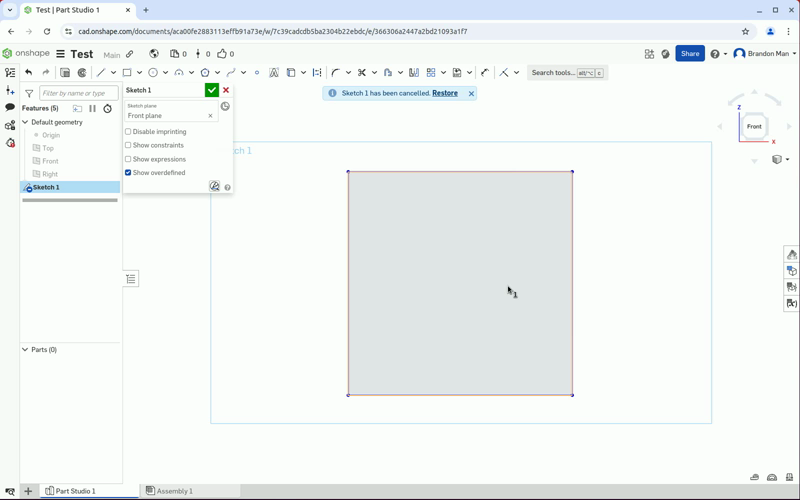
mouse_move(73, 352)
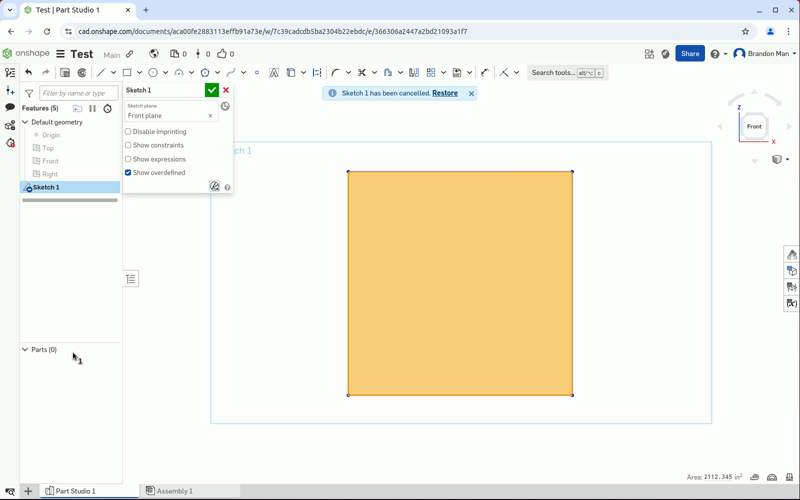
key(shift+y)
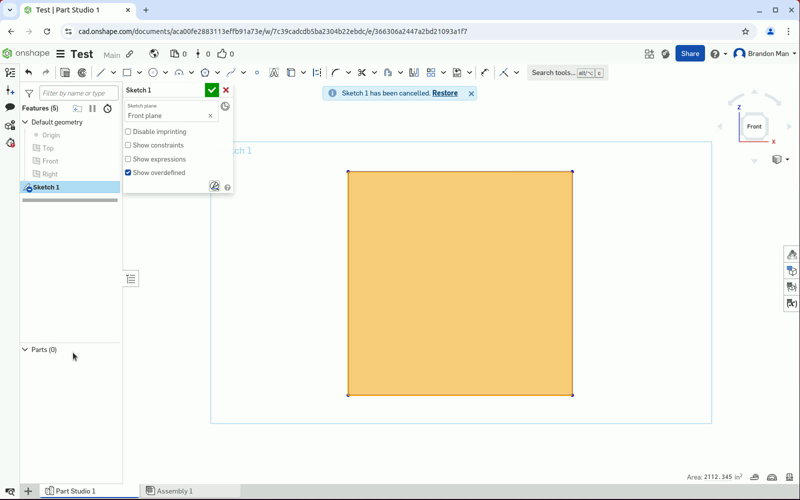
key(shift+e)
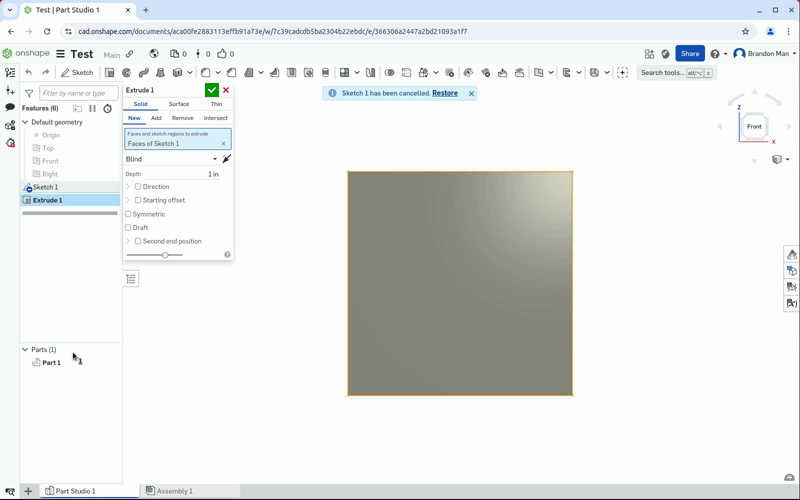
mouse_move(143, 106)
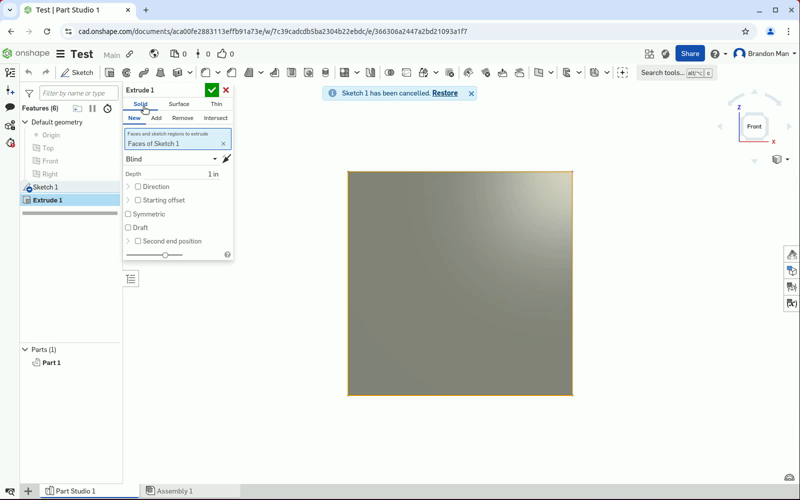
click(143, 106)
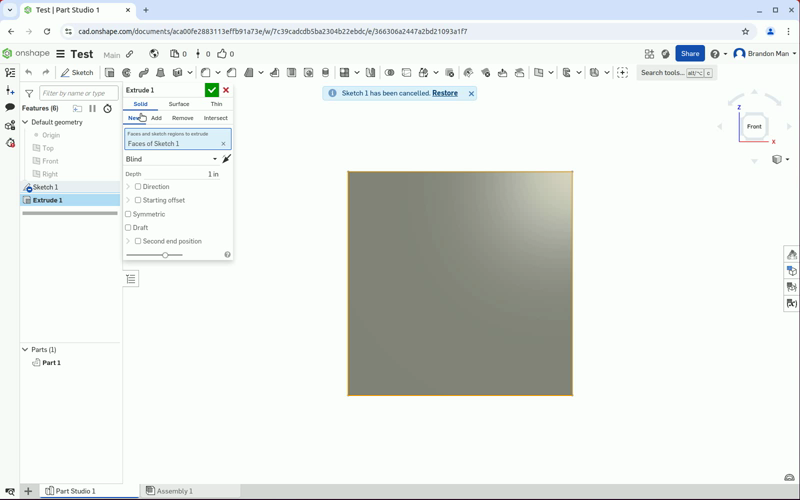
mouse_move(137, 120)
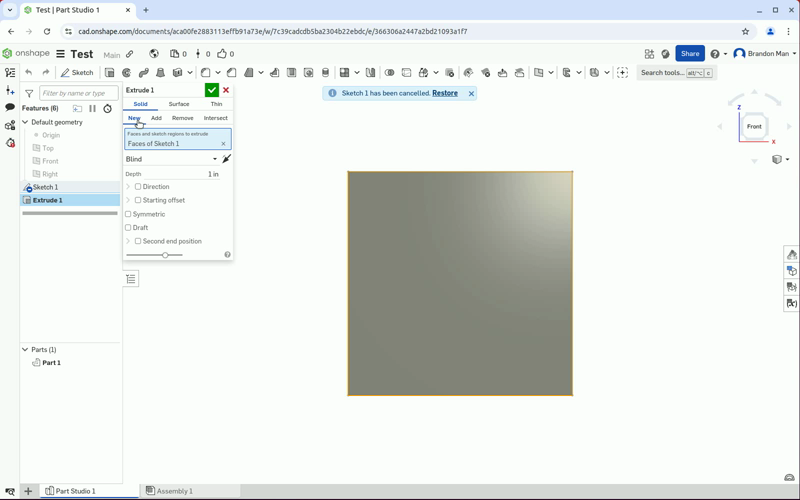
click(137, 120)
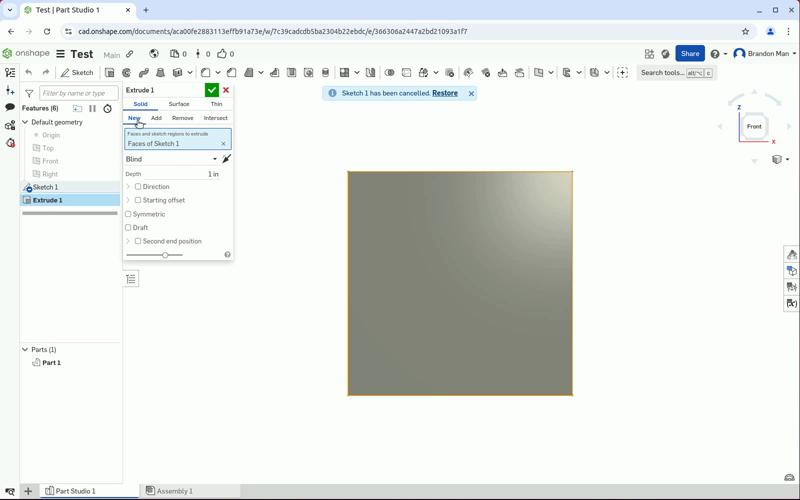
key(tab, 4)
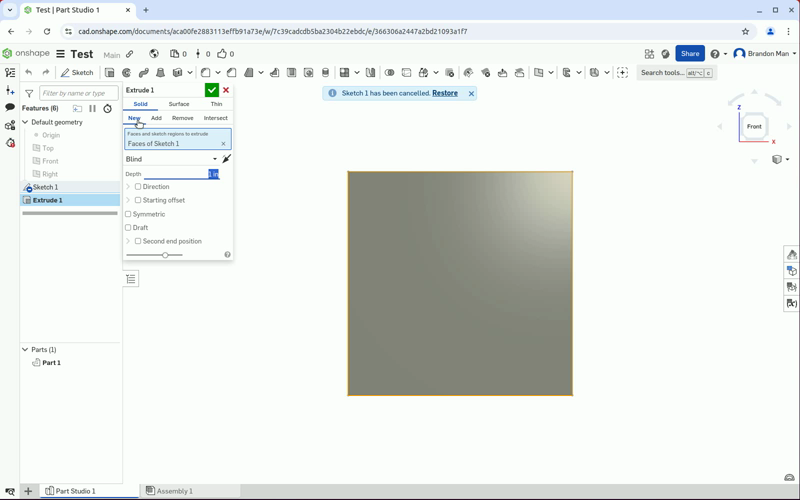
text(0.963)
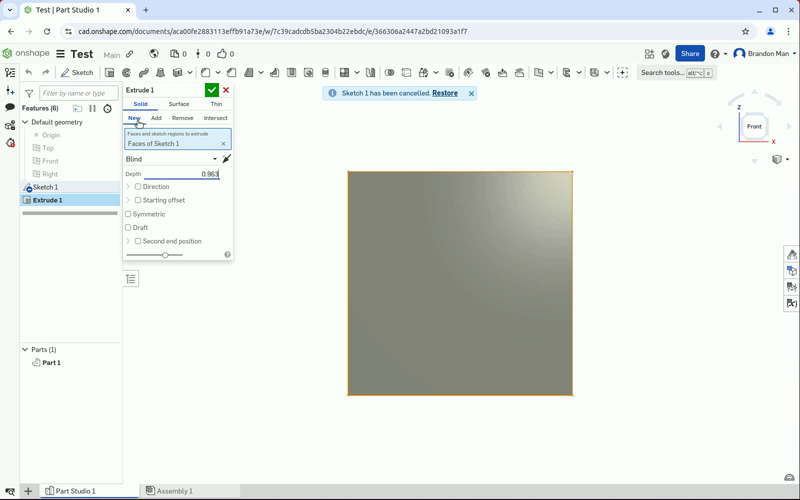
key(enter)
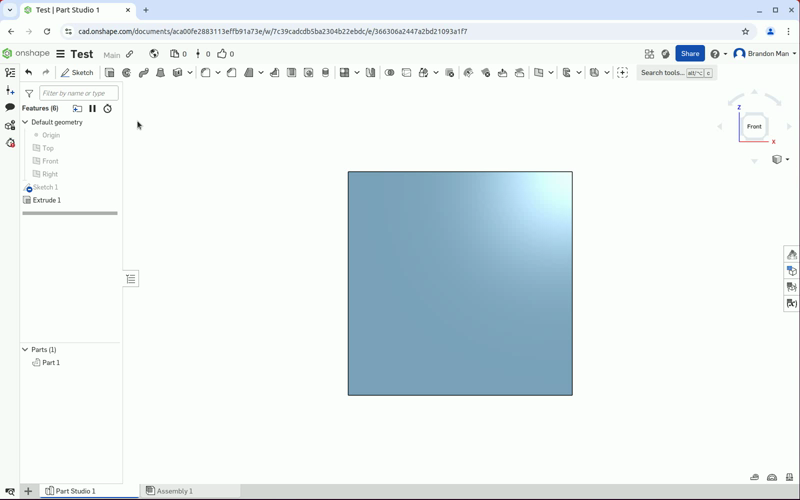
key(shift+h)
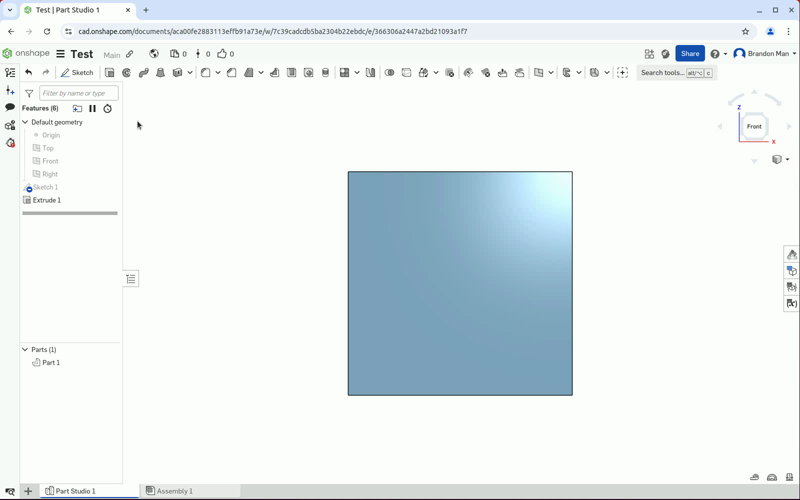
key(shift+h)
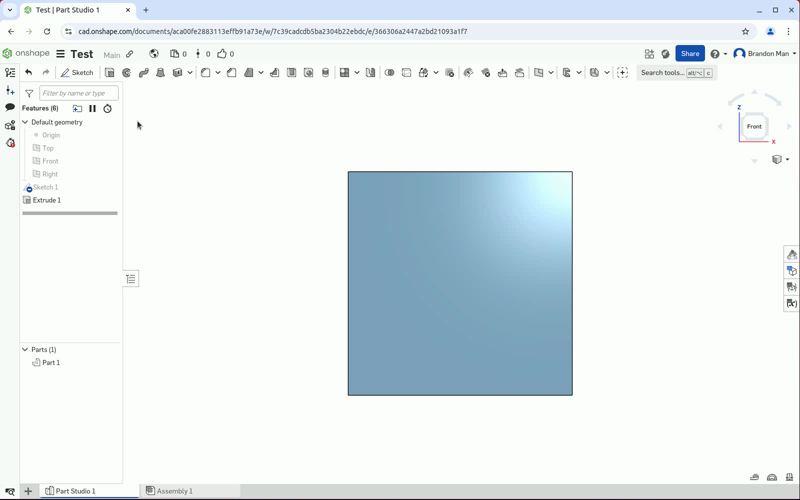
mouse_move(73, 189)
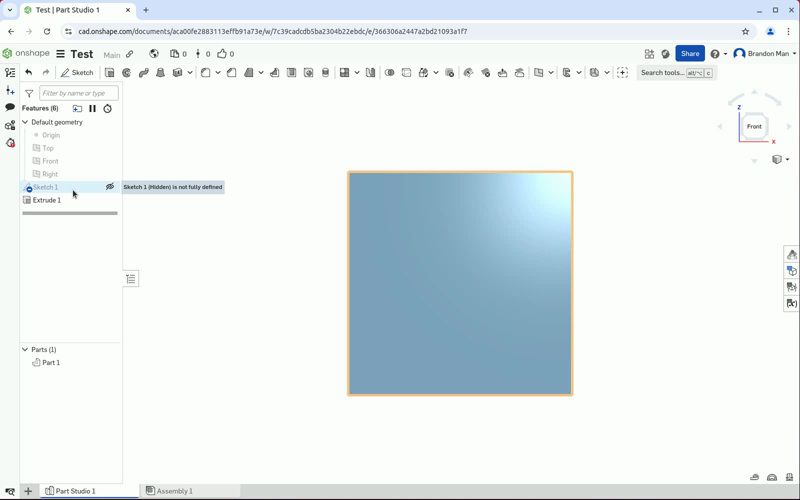
click(73, 189)
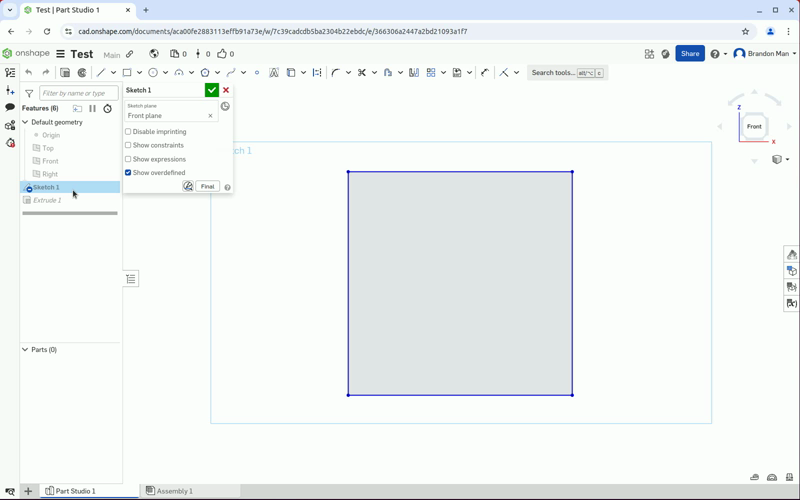
mouse_move(229, 92)
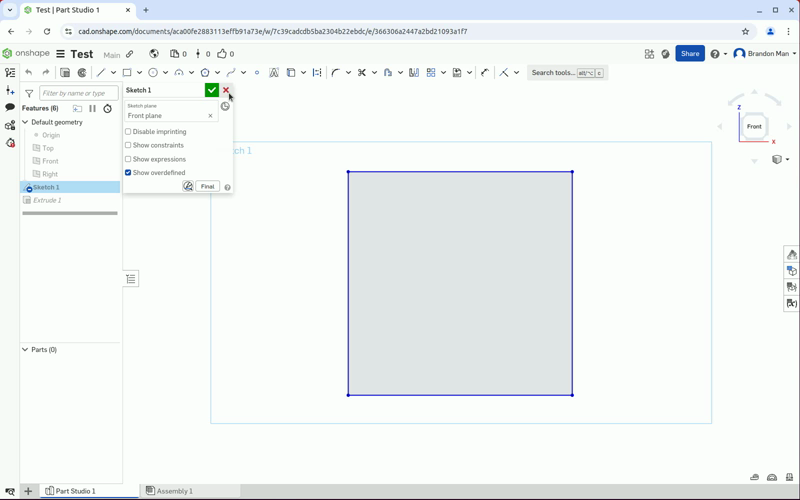
click(229, 92)
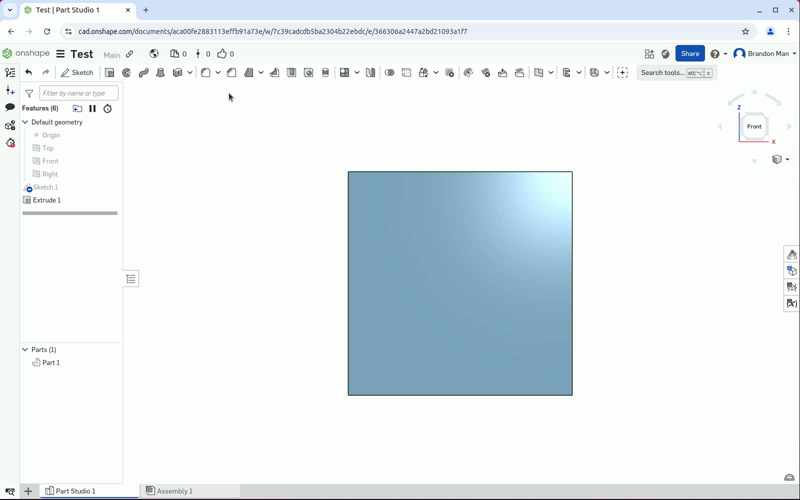
mouse_move(541, 75)
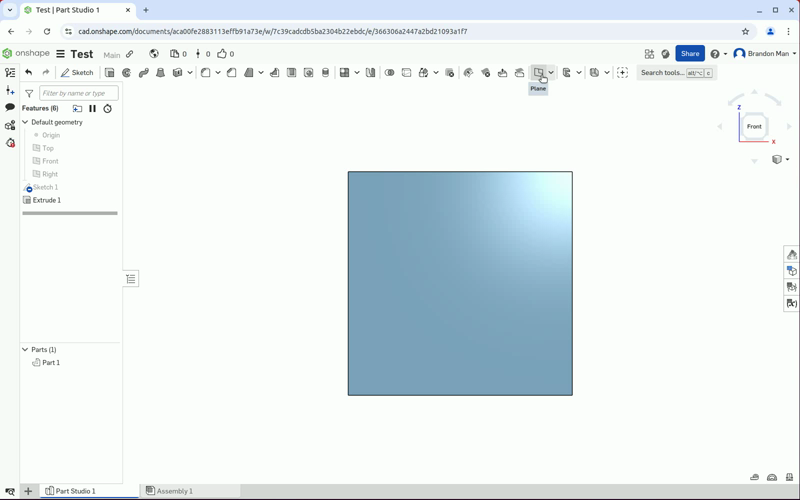
click(541, 75)
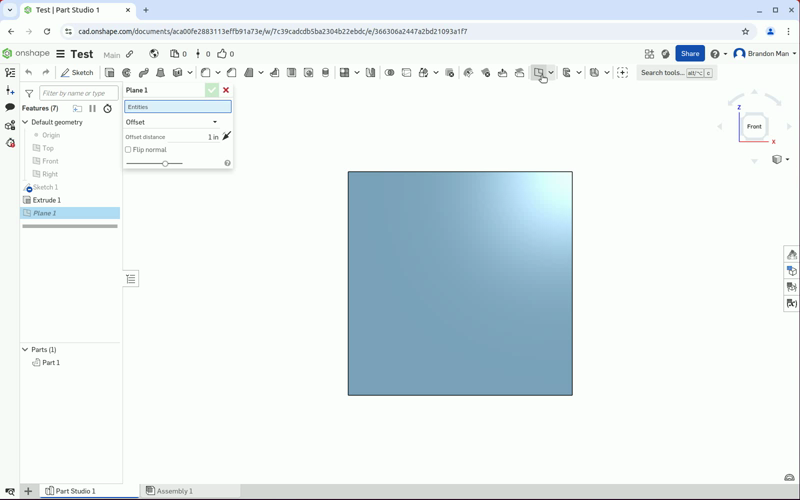
mouse_move(73, 163)
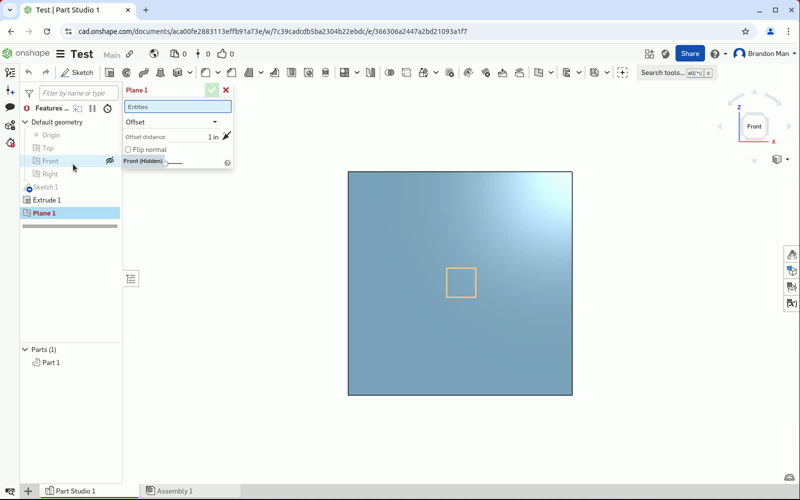
click(73, 163)
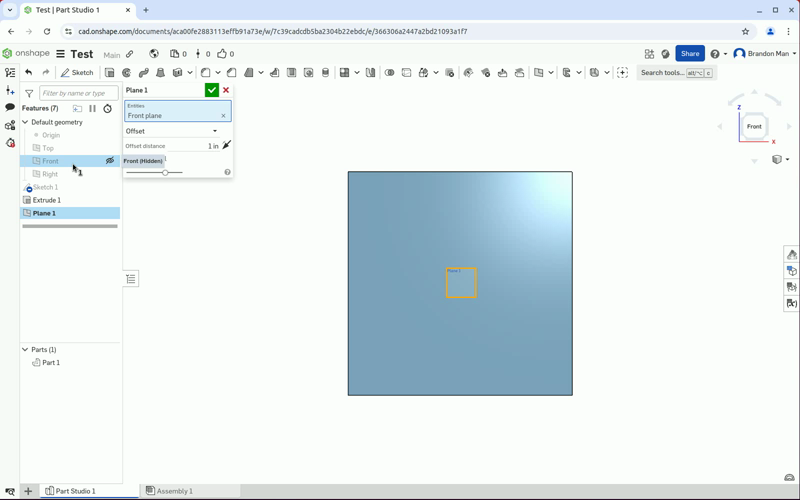
key(tab, 2)
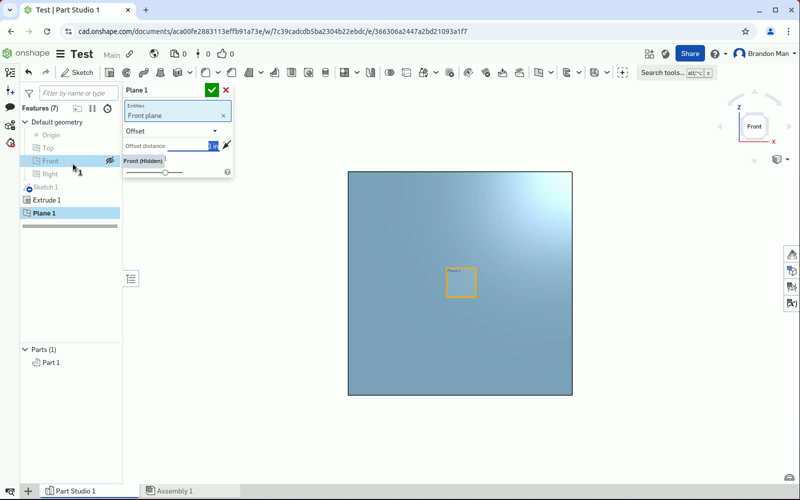
text(0.955)
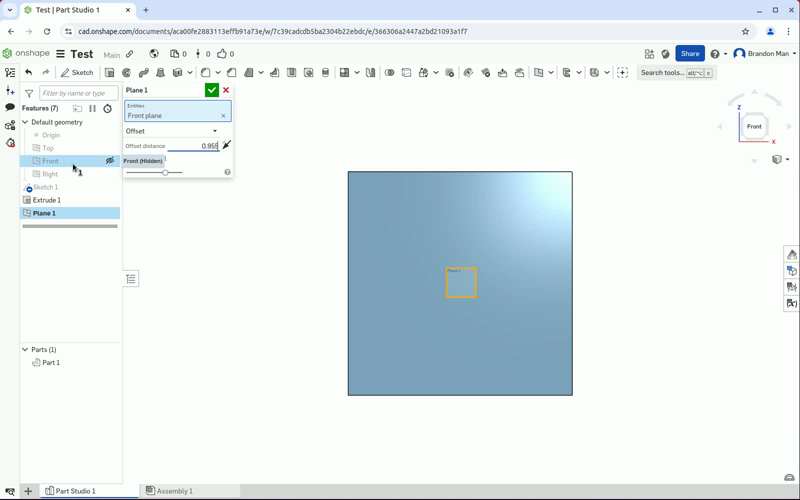
key(enter, 2)
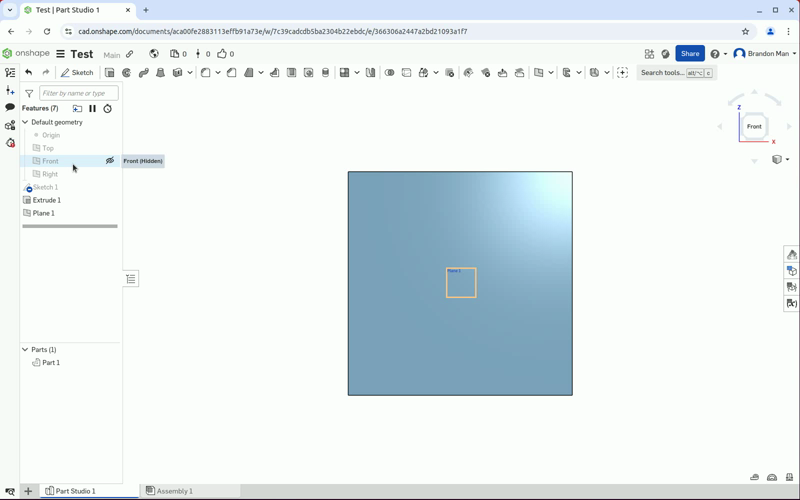
key(shift+s)
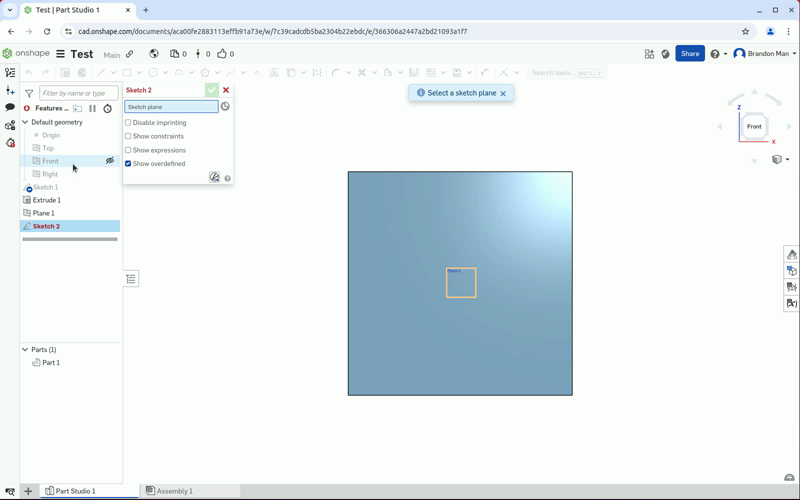
mouse_move(73, 215)
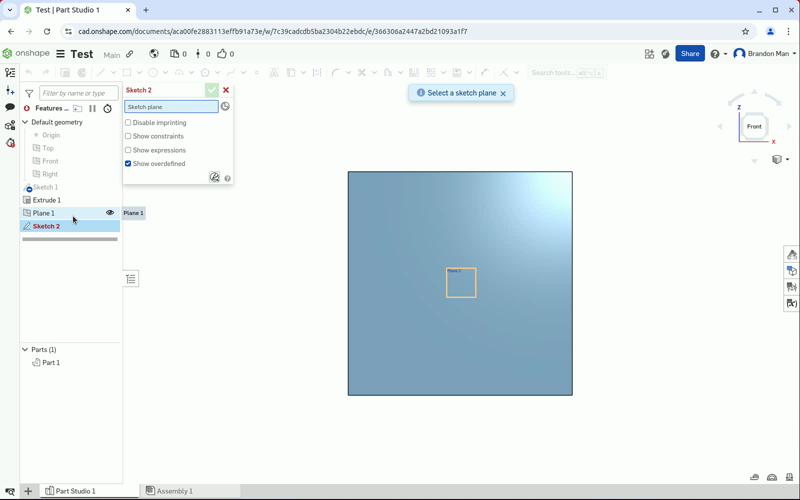
click(73, 215)
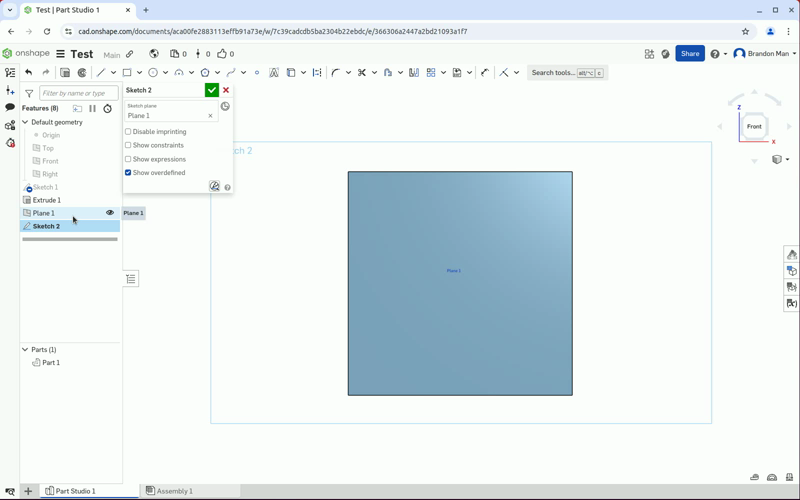
mouse_move(73, 352)
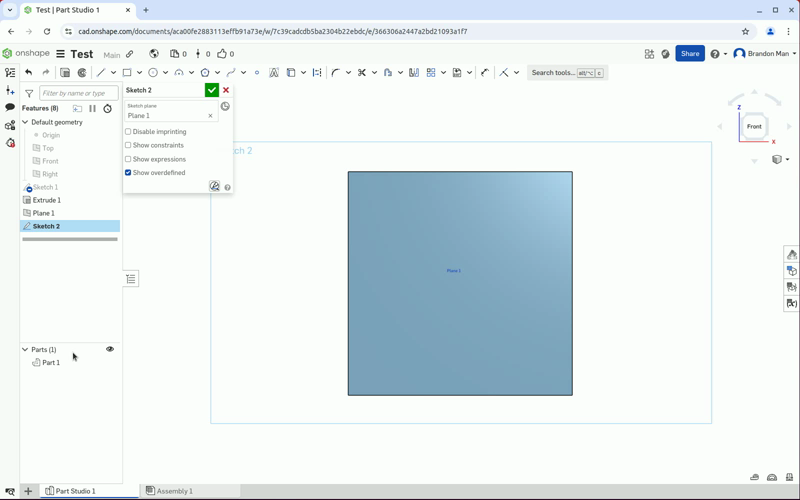
key(y)
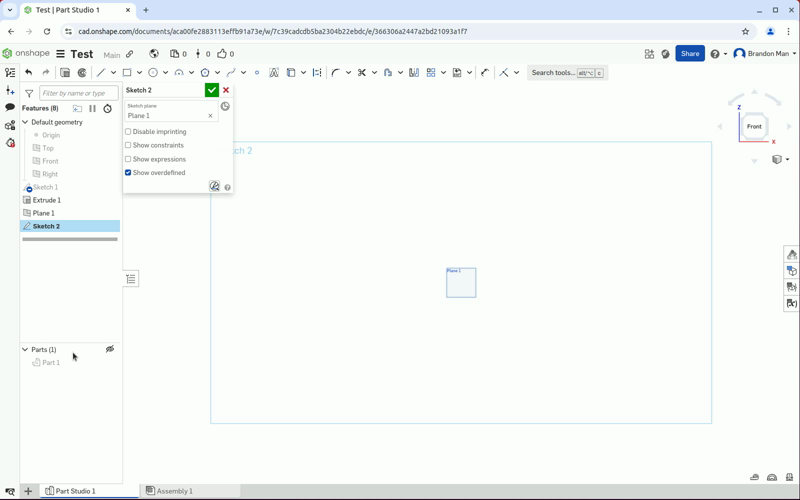
key(c)
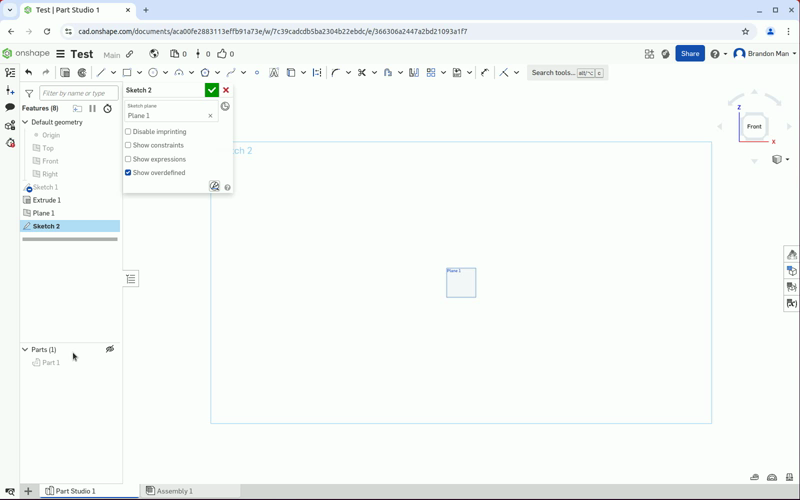
key_down(shift)
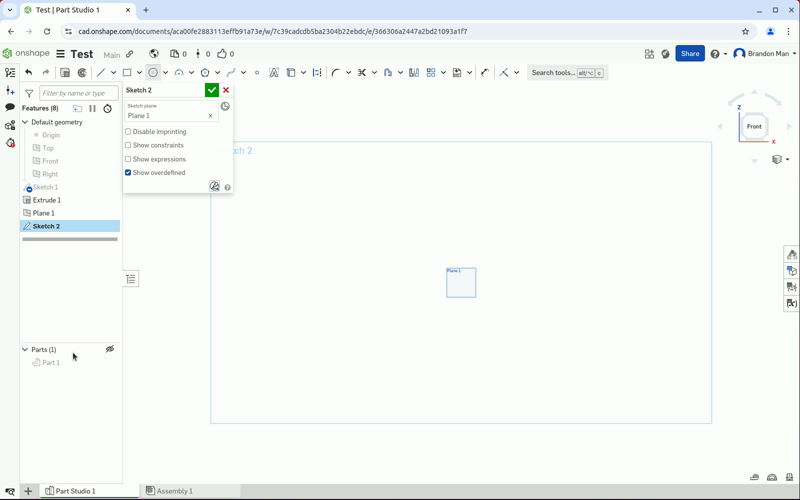
mouse_move(461, 360)
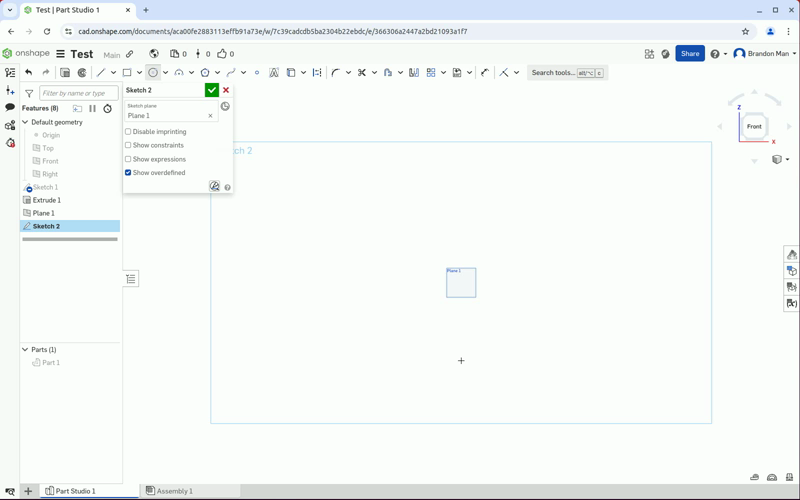
click(461, 360)
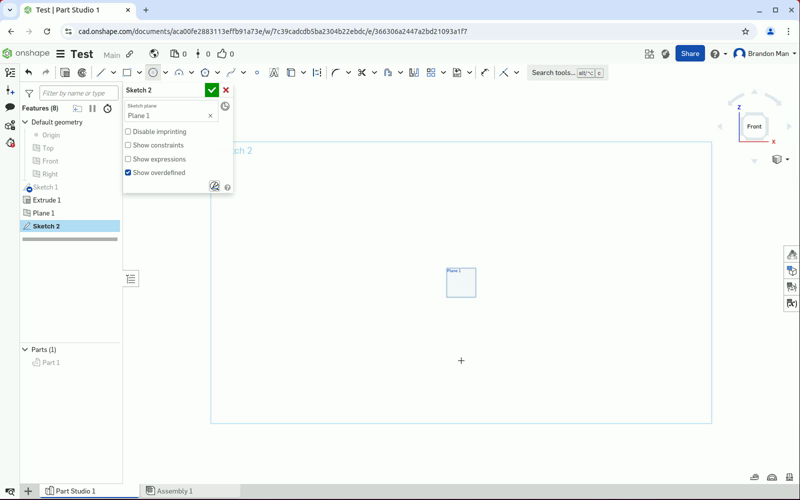
key_up(shift)
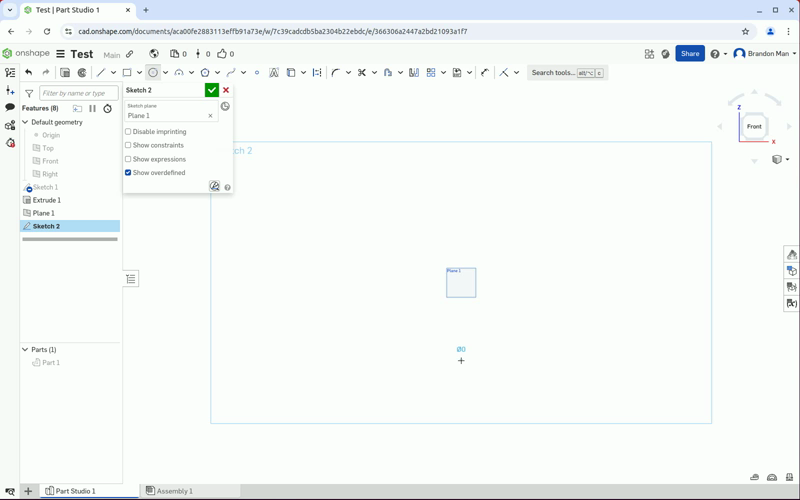
mouse_move(464, 360)
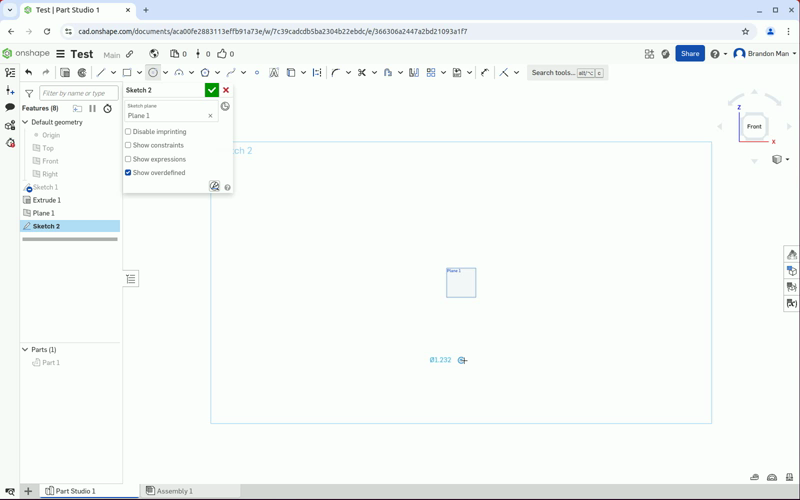
click(464, 360)
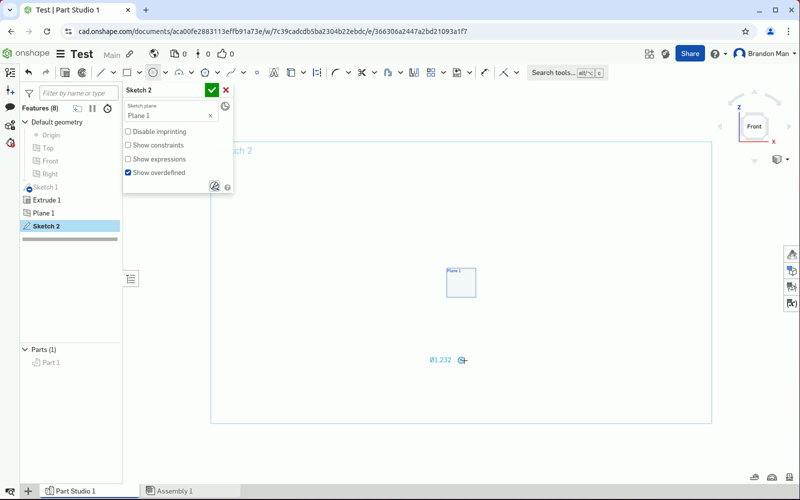
key(esc)
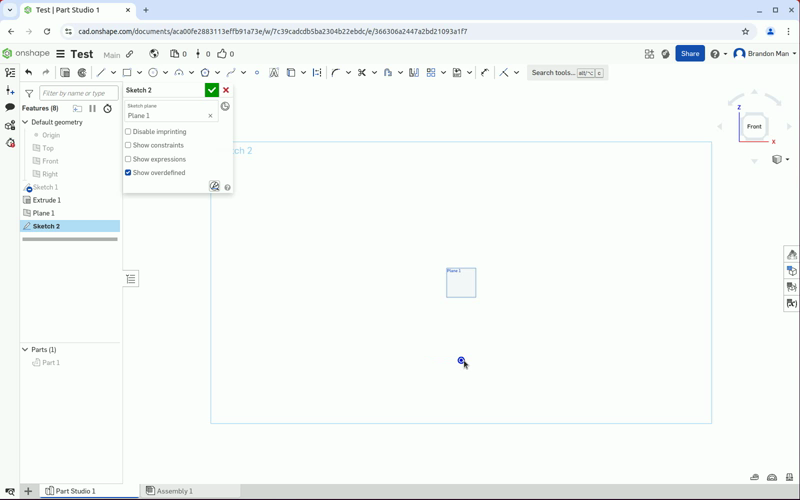
mouse_move(459, 360)
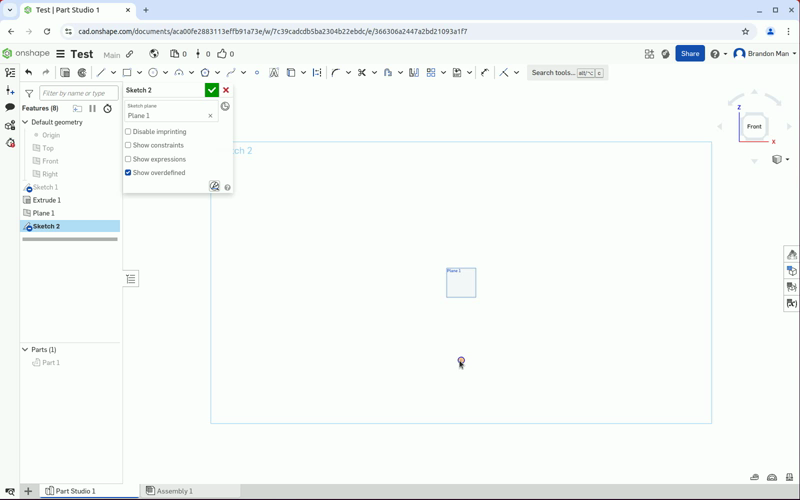
scroll(6)
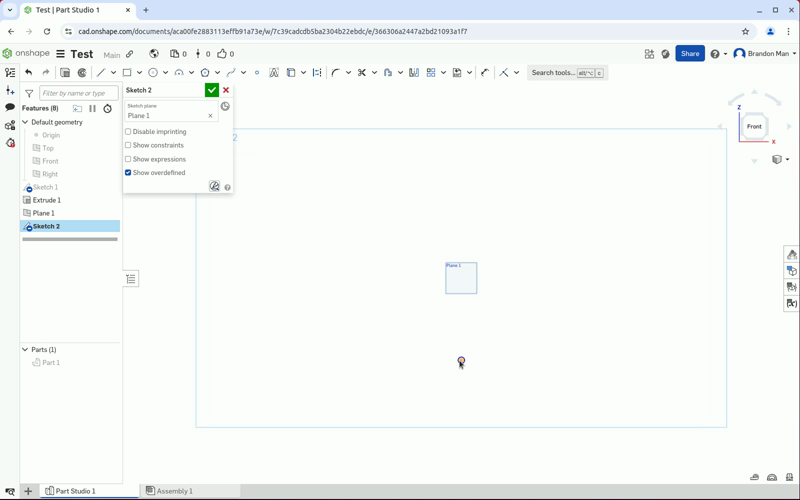
scroll(6)
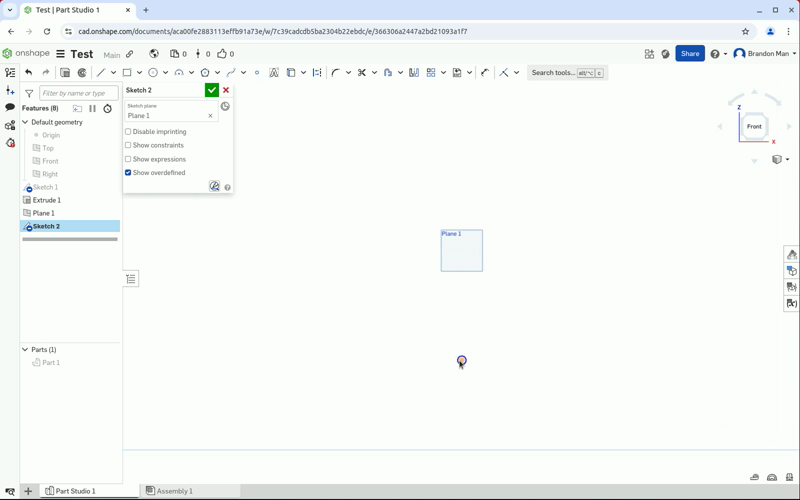
scroll(6)
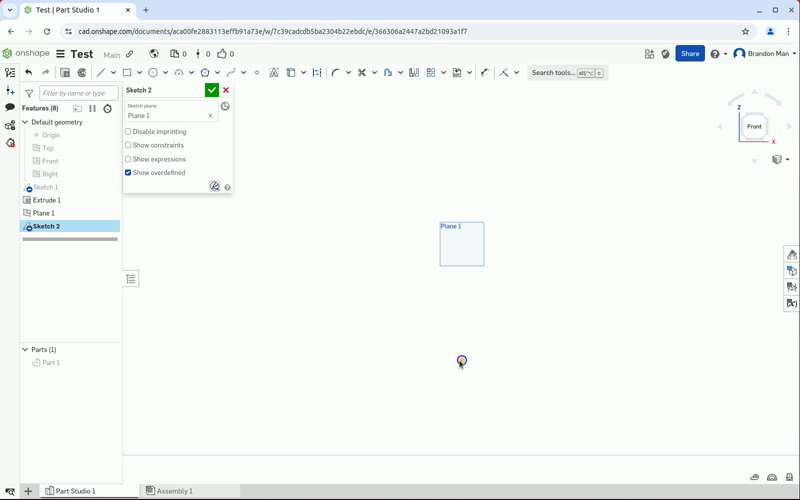
scroll(6)
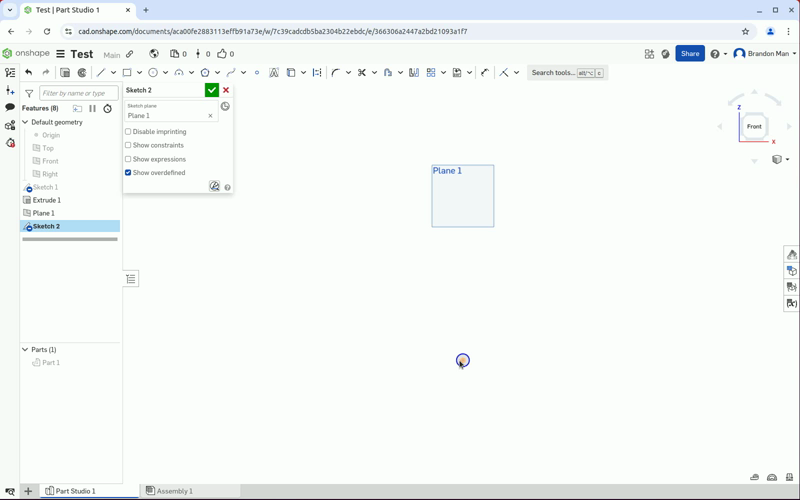
scroll(6)
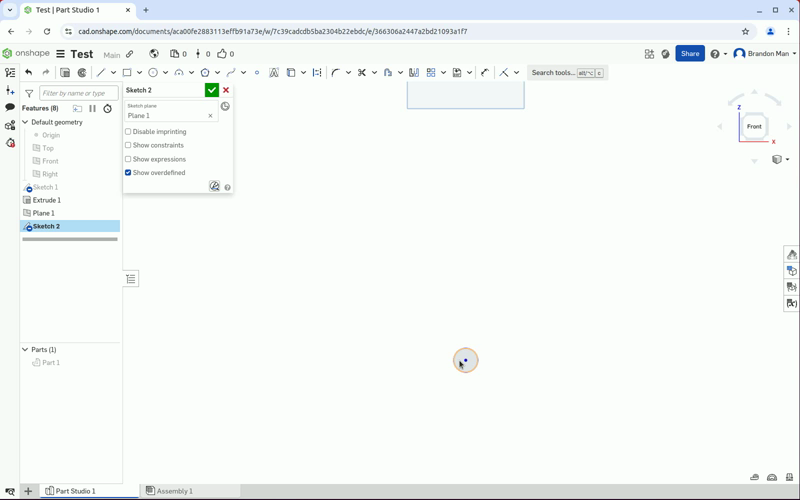
scroll(6)
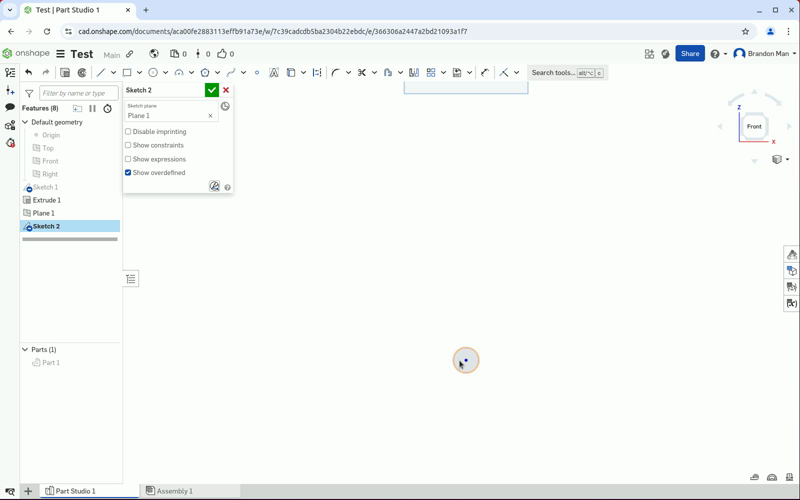
scroll(6)
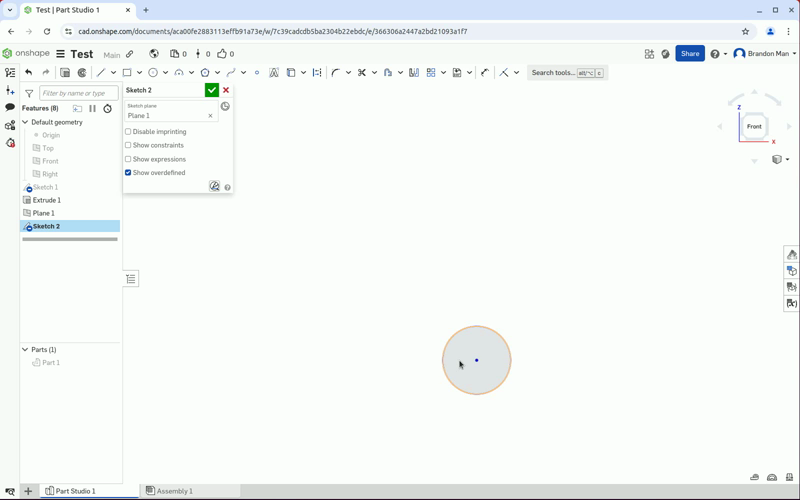
click(459, 360)
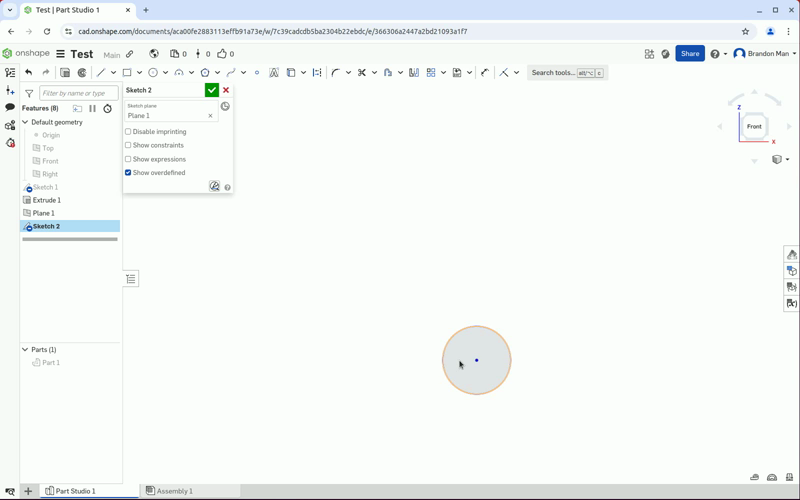
scroll(-6)
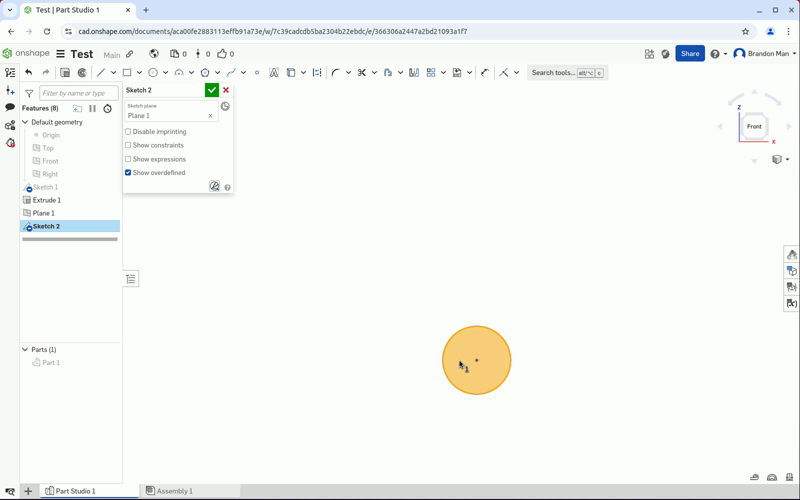
scroll(-6)
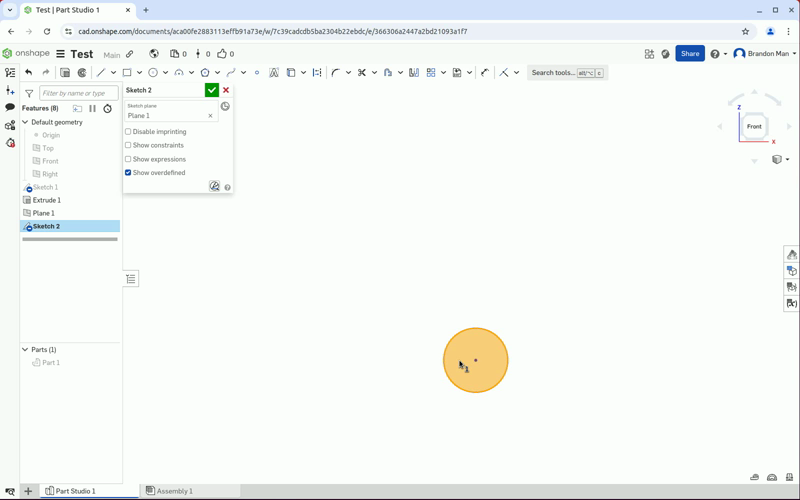
scroll(-6)
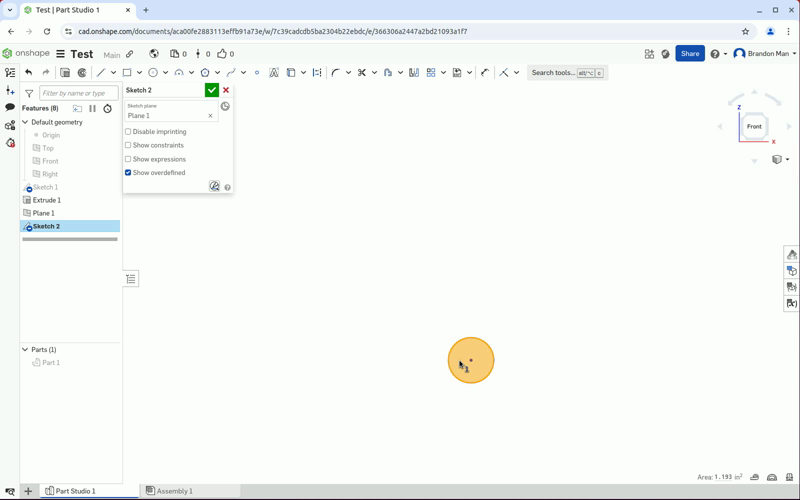
scroll(-6)
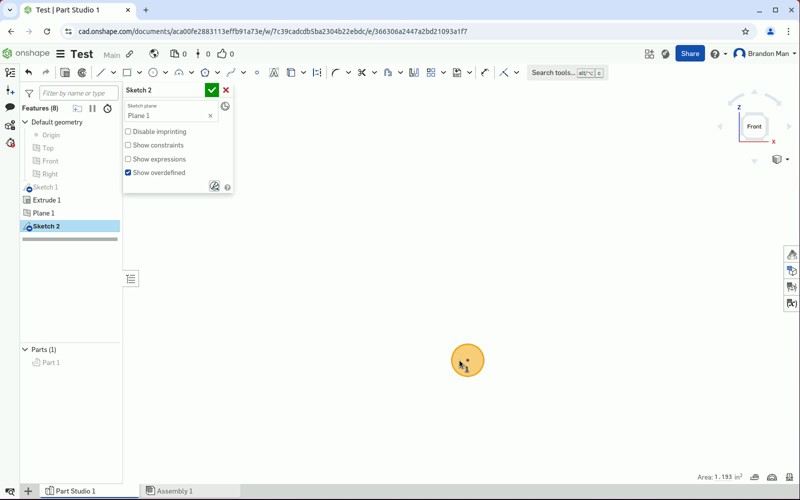
scroll(-6)
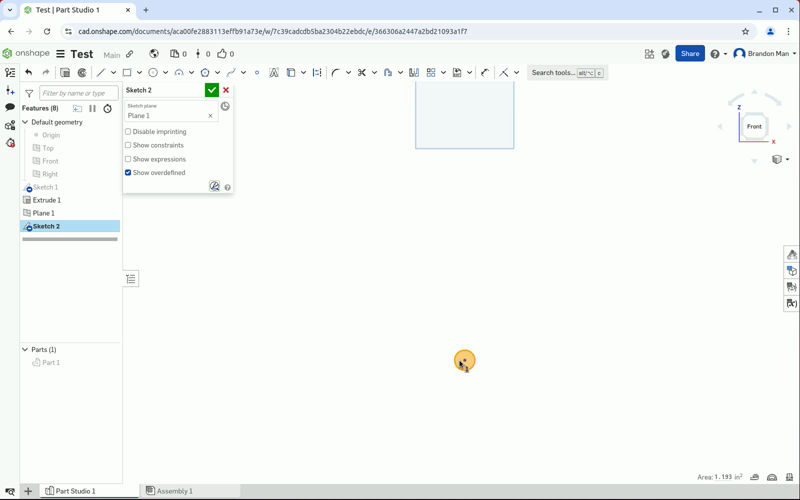
scroll(-6)
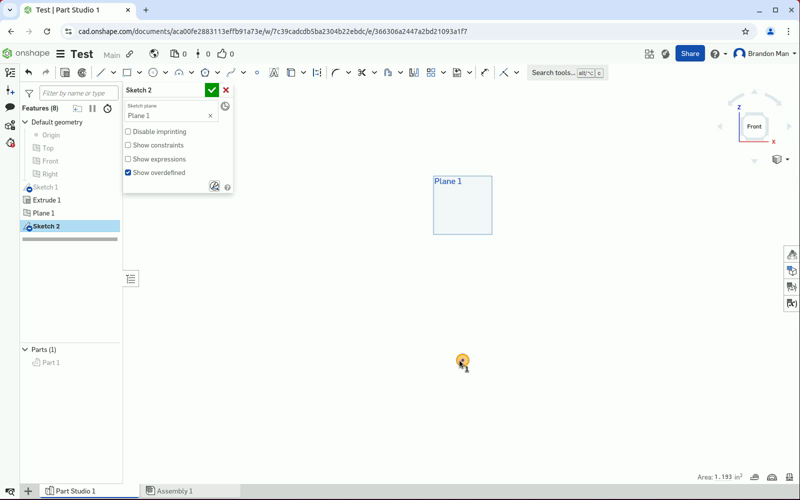
scroll(-6)
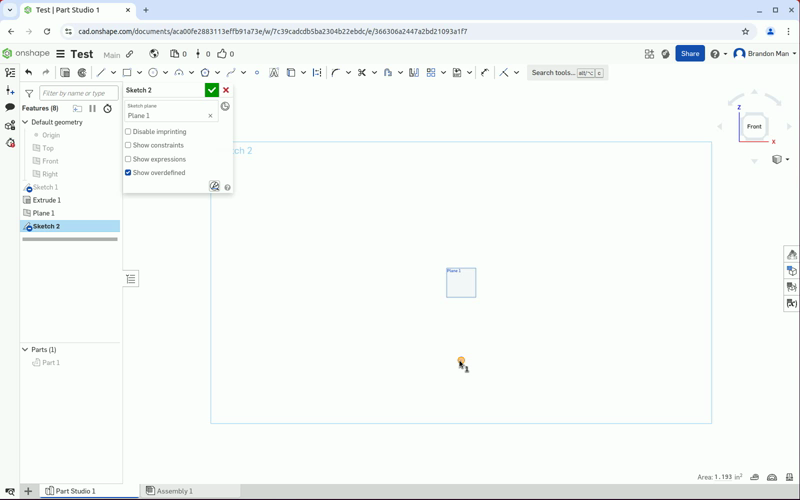
mouse_move(73, 352)
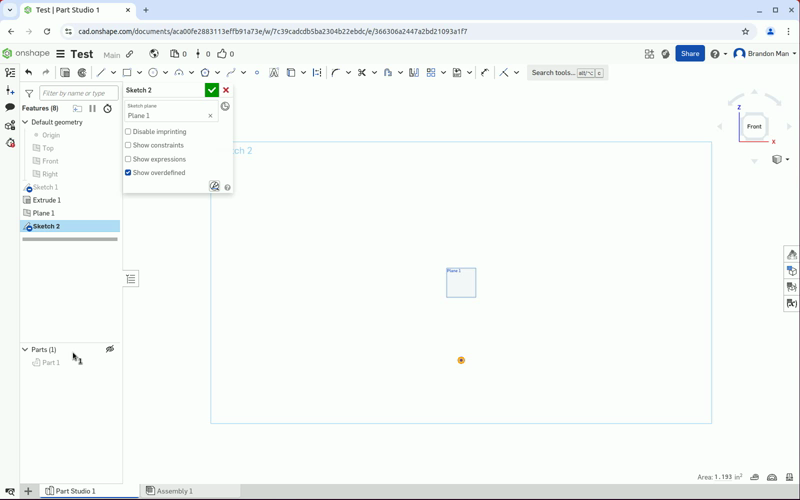
key(shift+y)
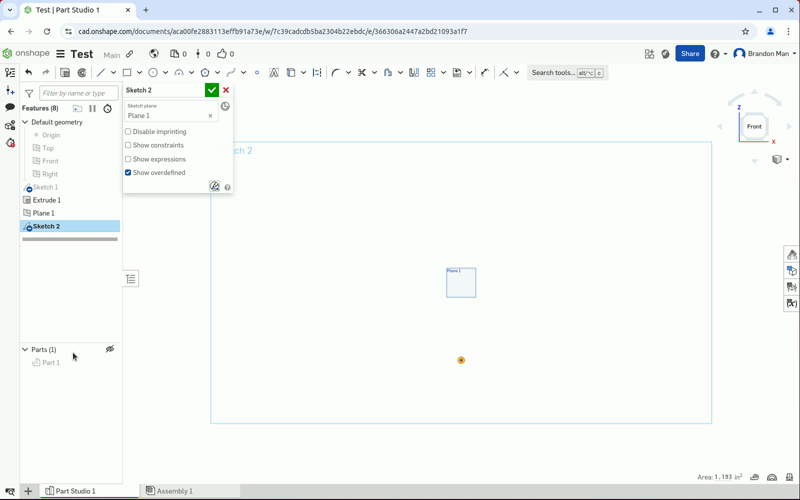
key(shift+e)
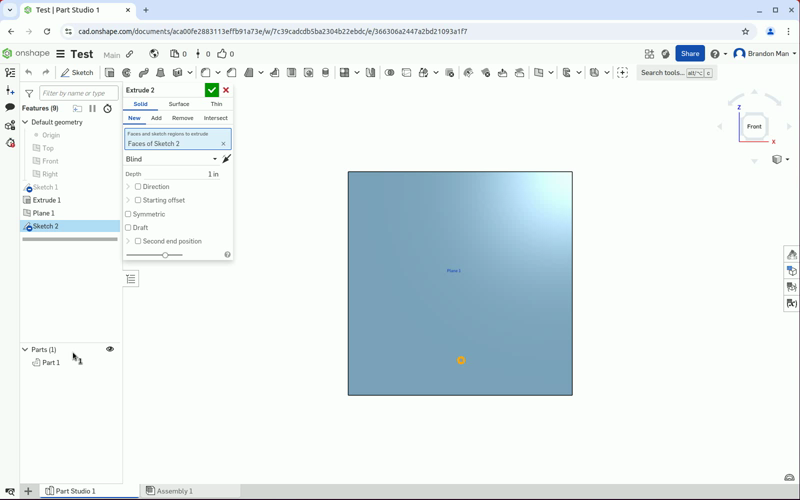
mouse_move(143, 106)
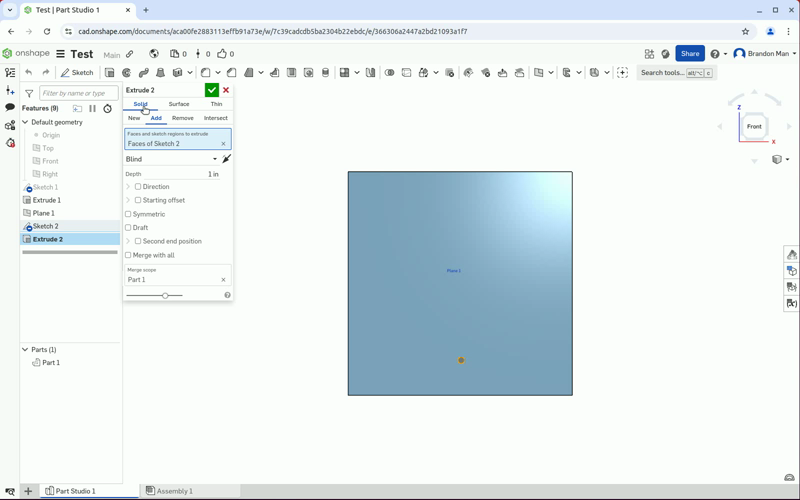
click(143, 106)
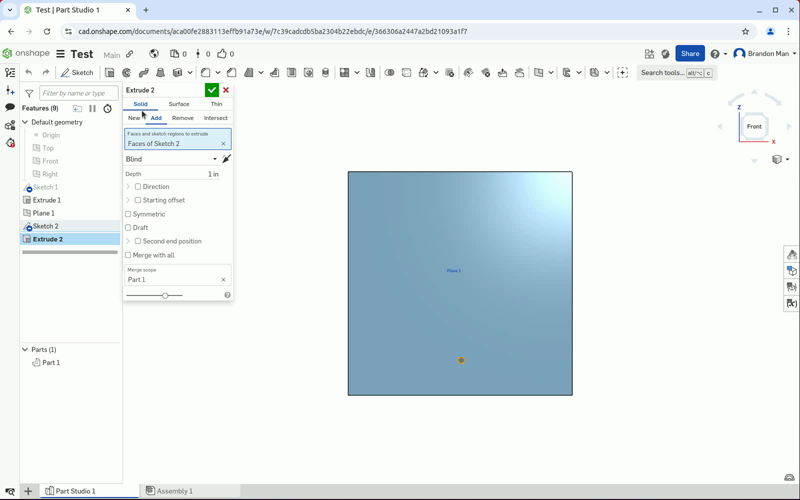
mouse_move(137, 120)
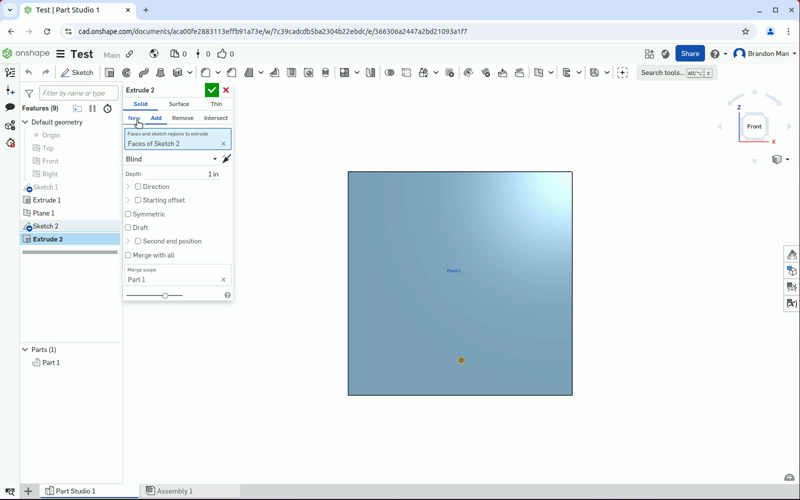
click(137, 120)
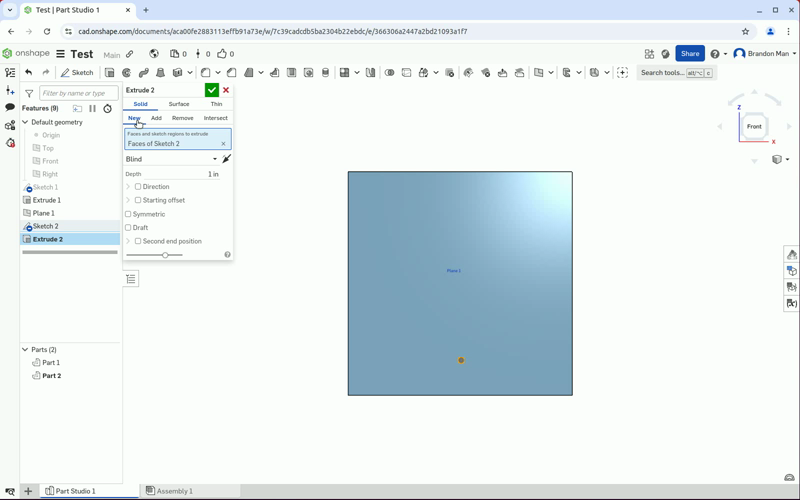
key(tab, 4)
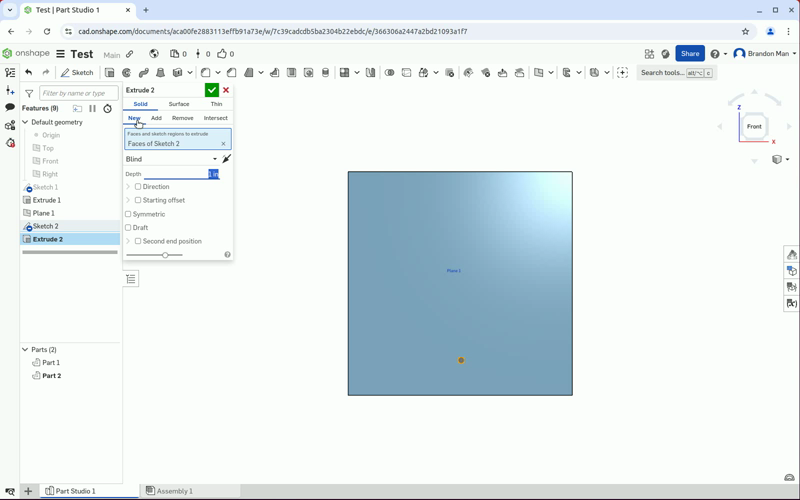
text(-0.481)
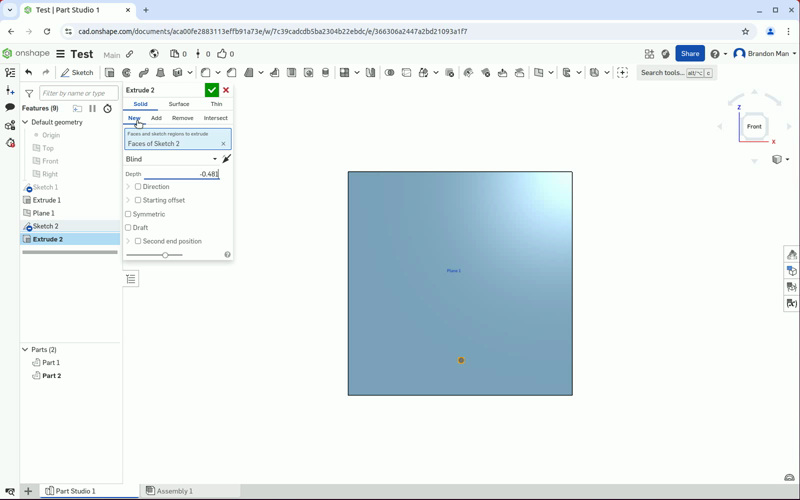
key(enter)
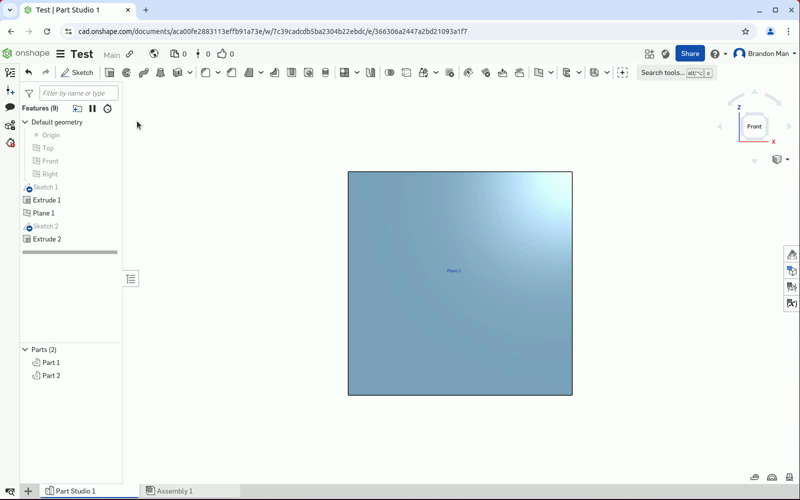
key(shift+h)
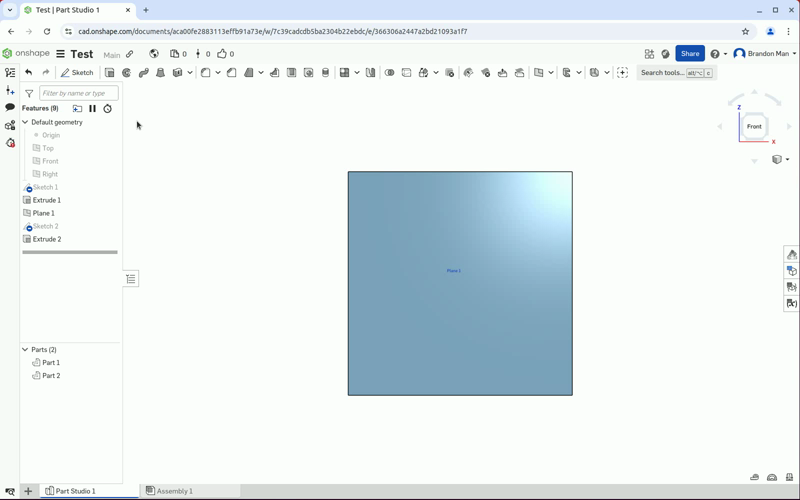
key(shift+h)
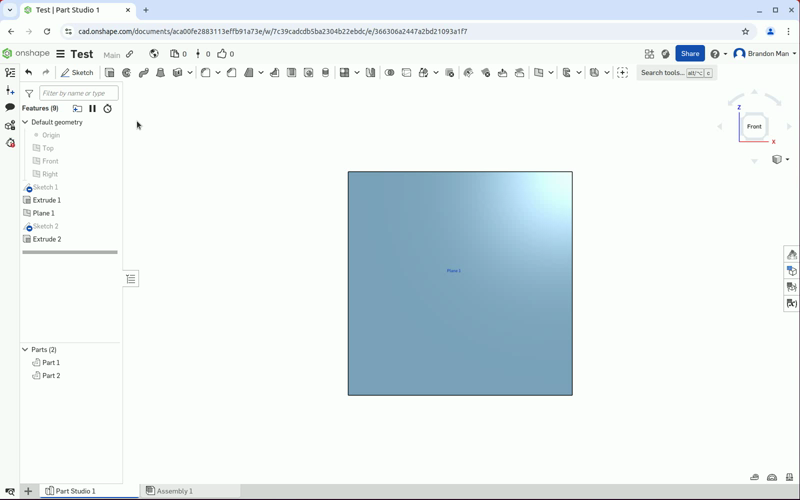
mouse_move(73, 189)
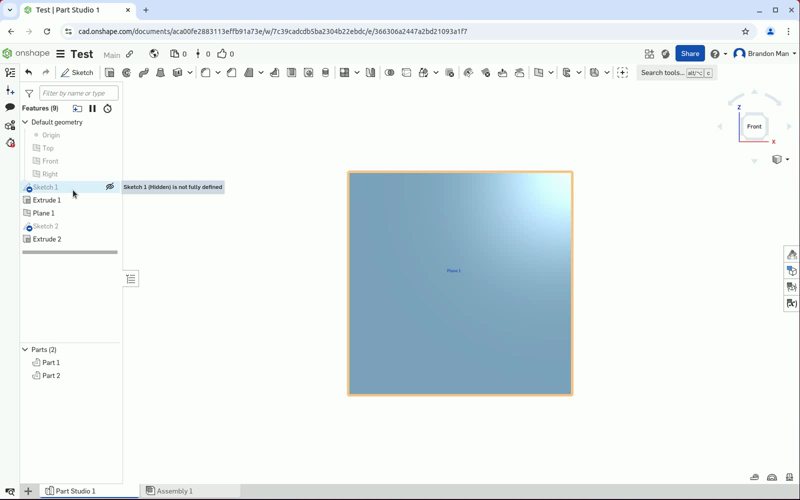
click(73, 189)
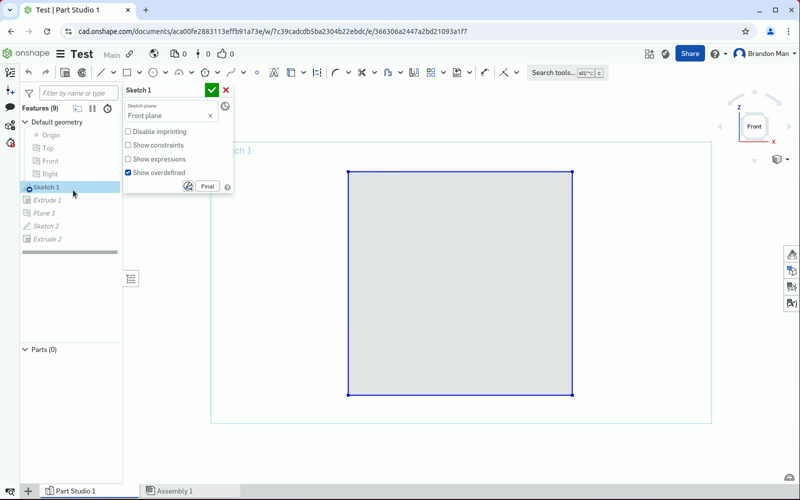
mouse_move(229, 92)
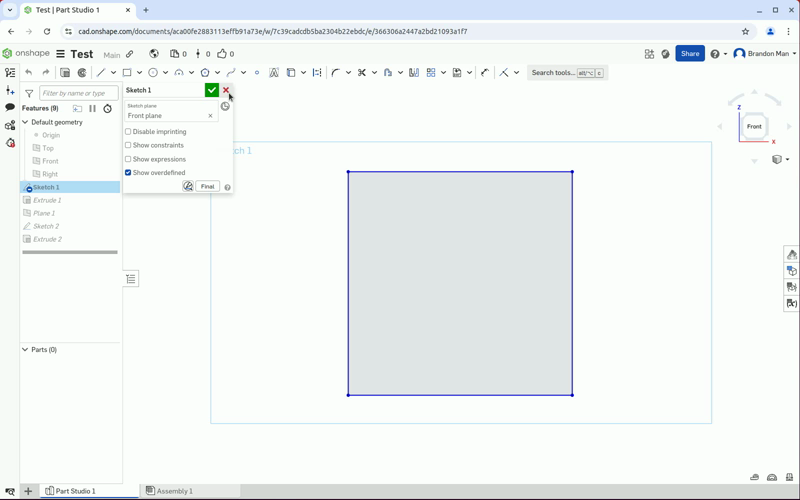
click(229, 92)
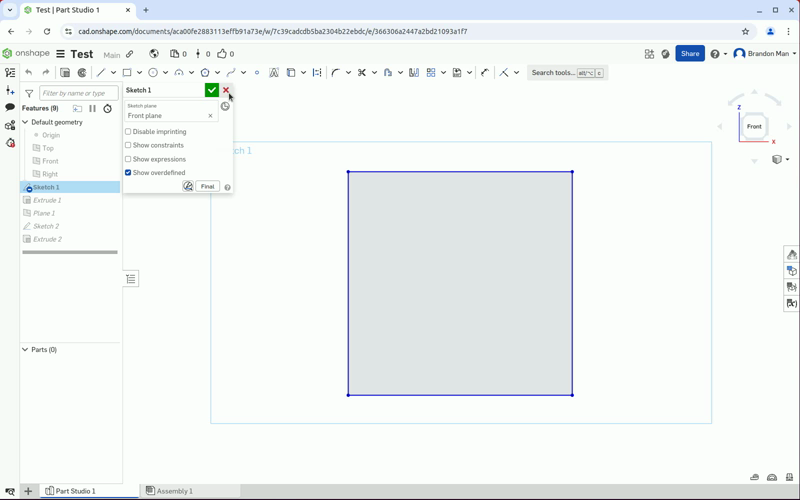
key(shift+s)
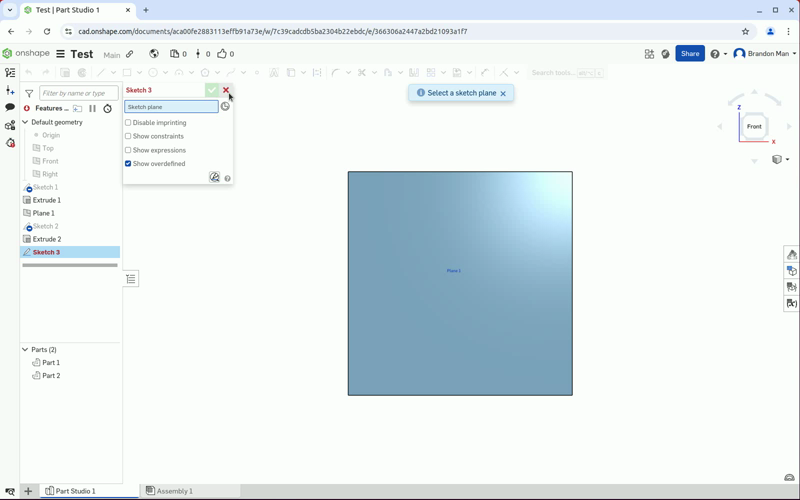
mouse_move(73, 215)
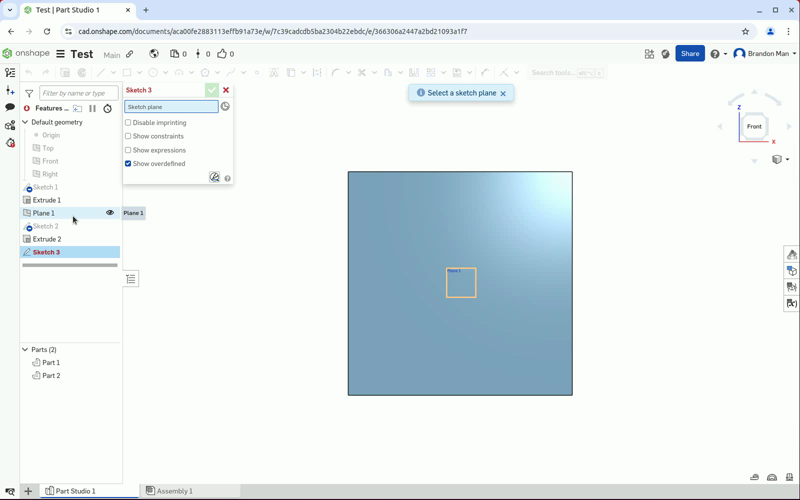
click(73, 215)
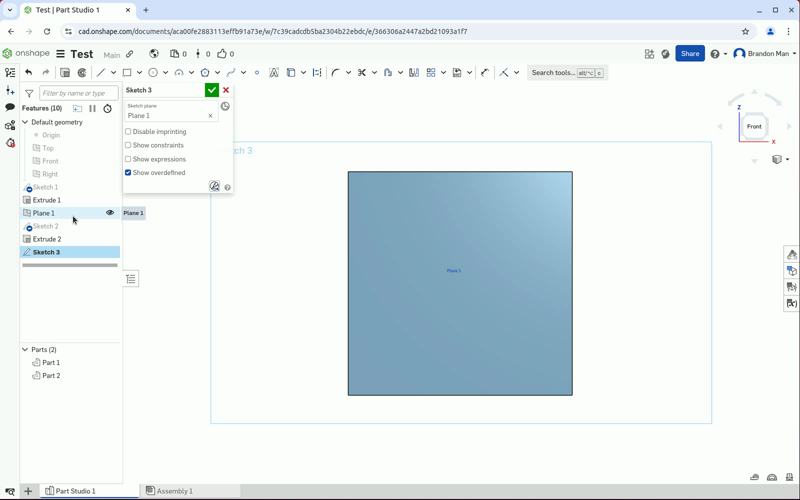
mouse_move(73, 352)
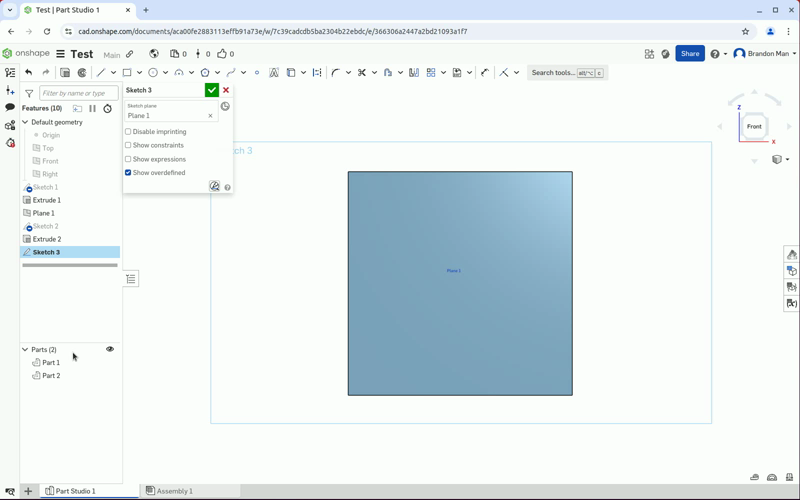
key(y)
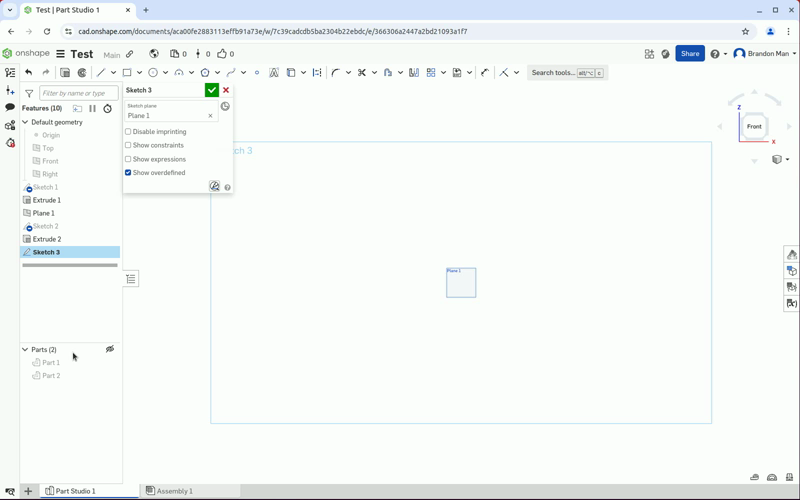
key(c)
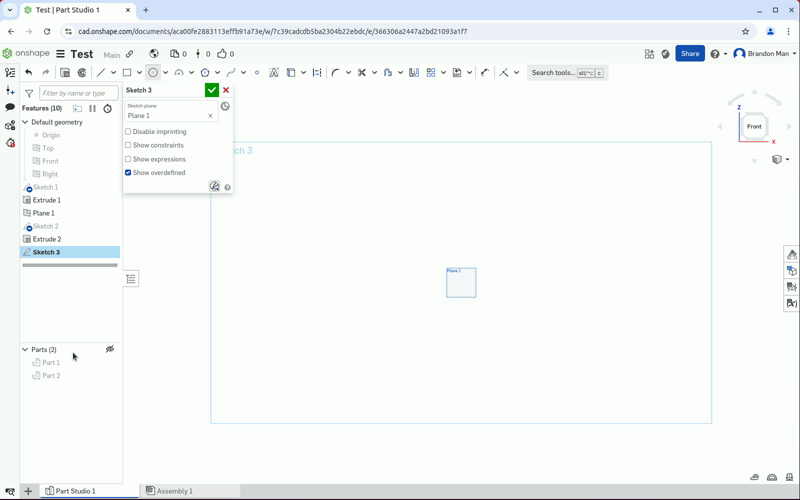
key_down(shift)
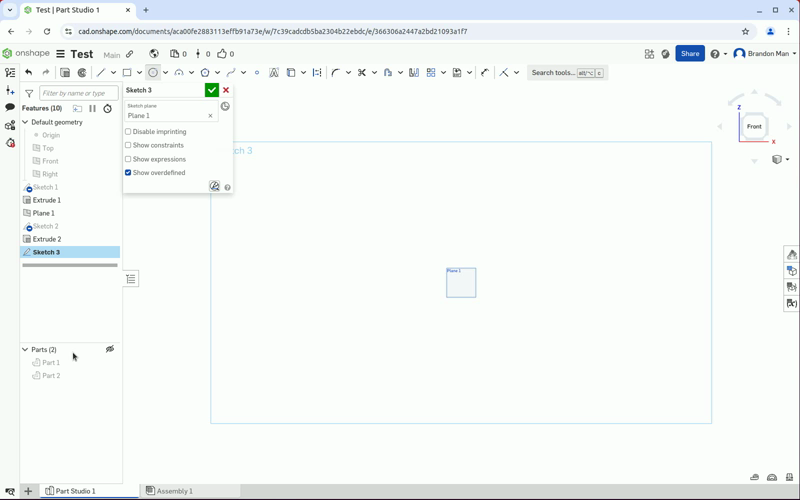
mouse_move(492, 373)
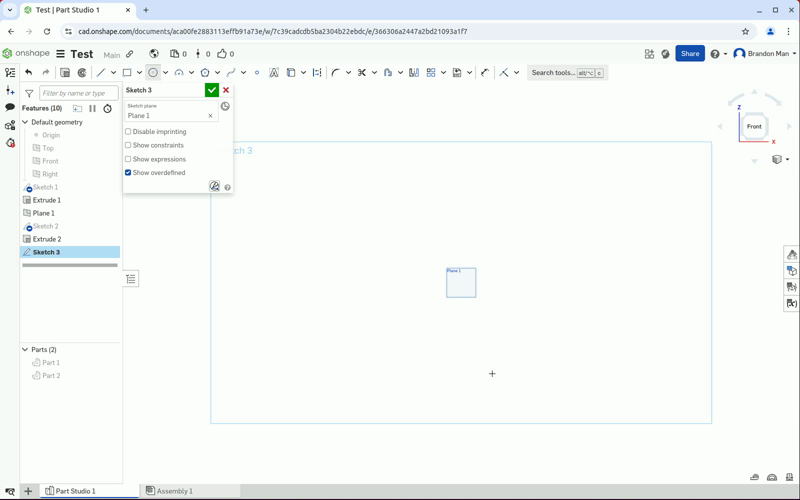
click(492, 373)
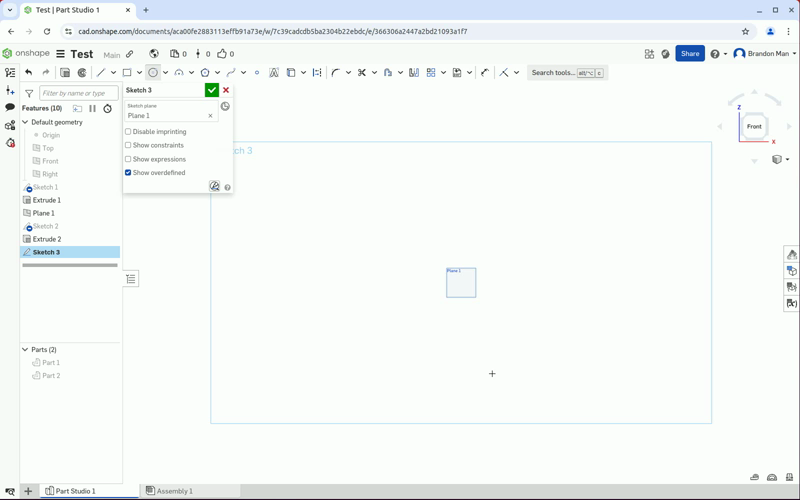
key_up(shift)
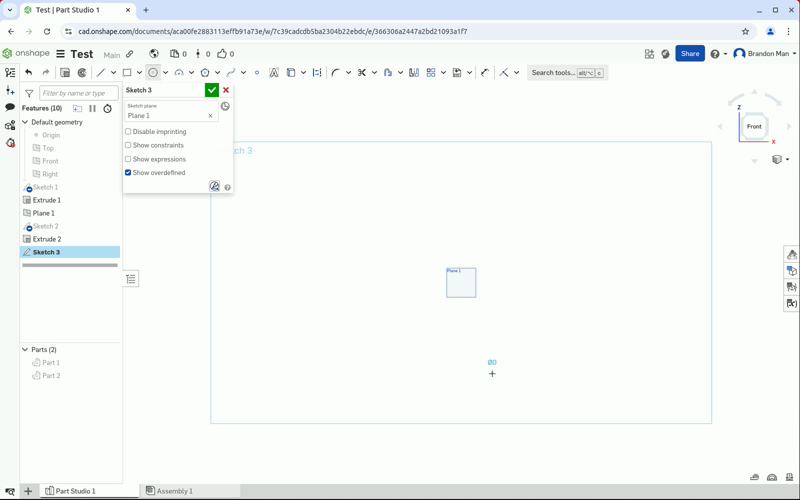
mouse_move(494, 373)
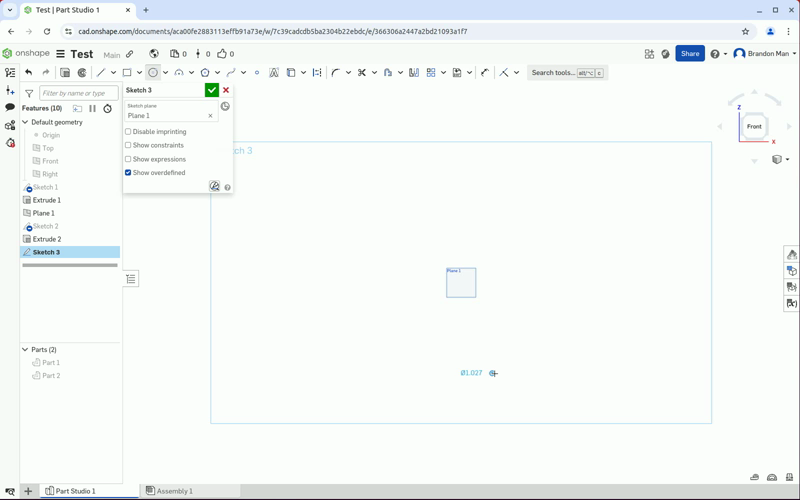
scroll(6)
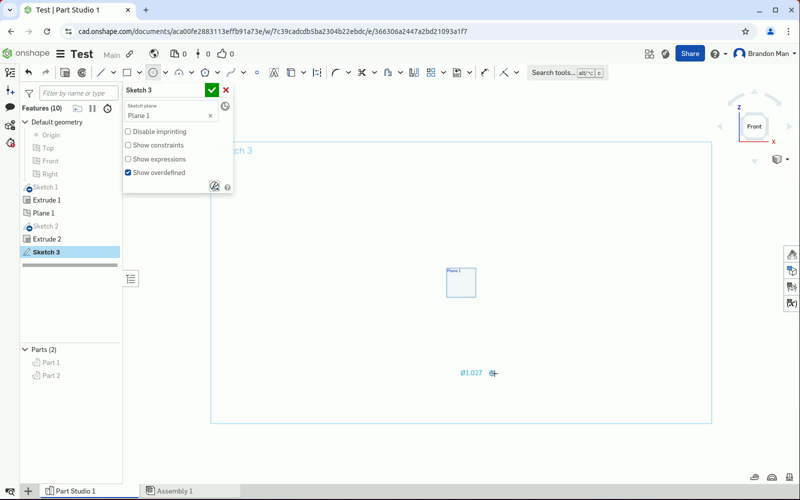
scroll(6)
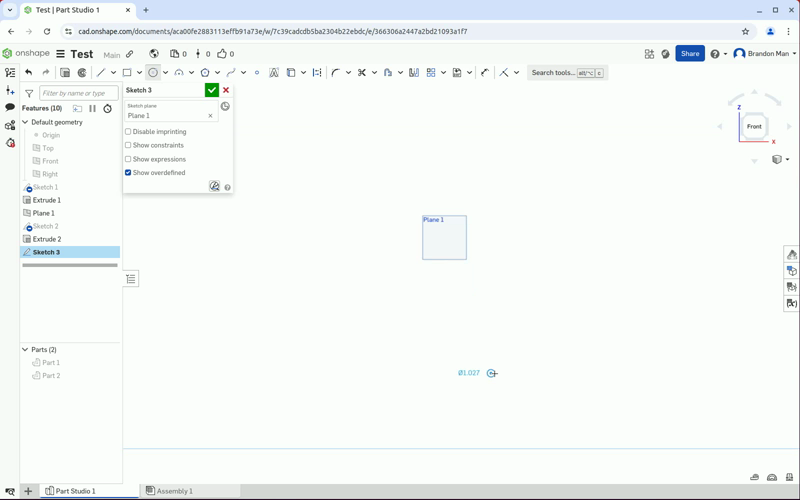
scroll(6)
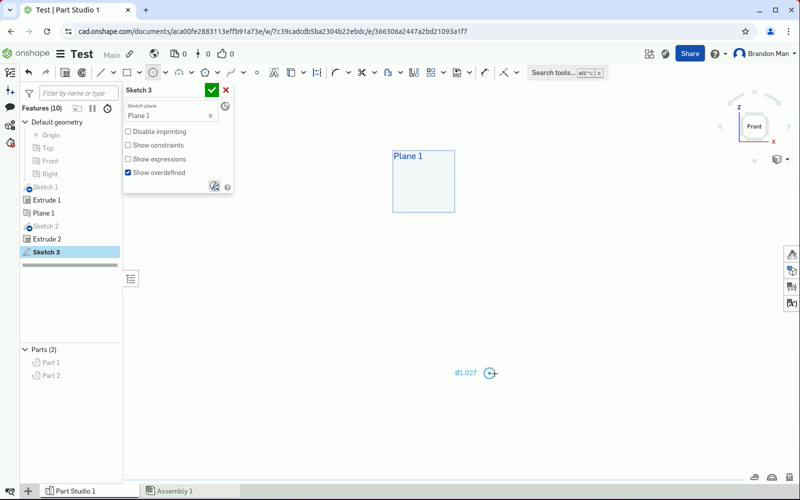
scroll(6)
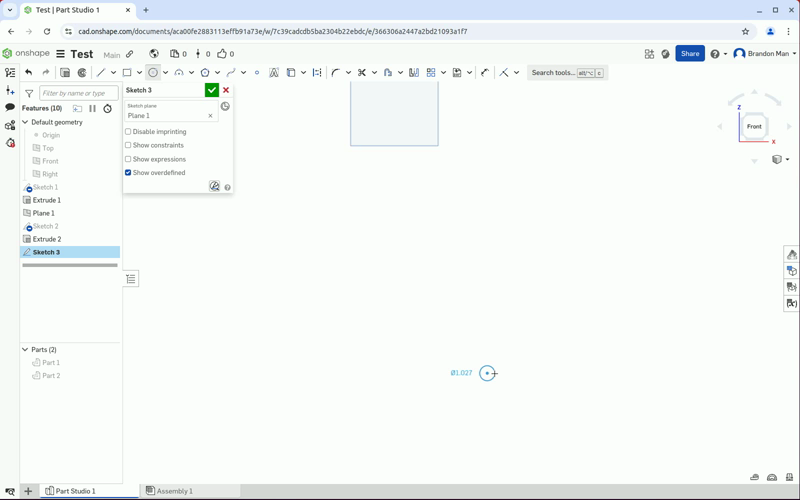
scroll(6)
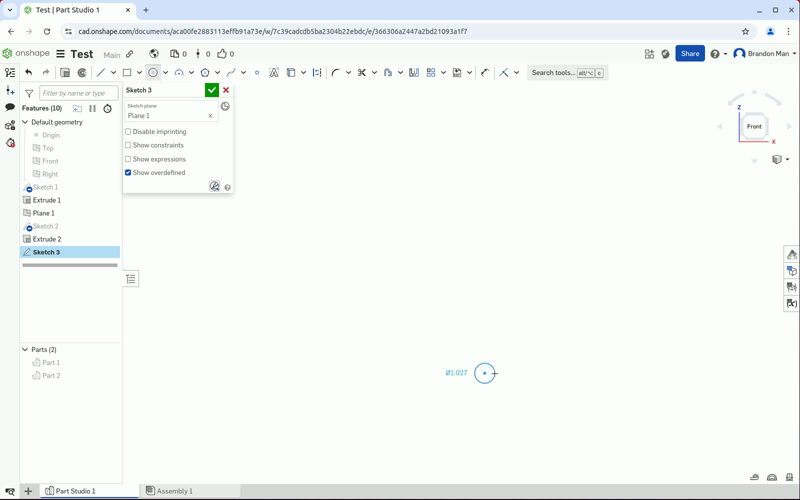
scroll(6)
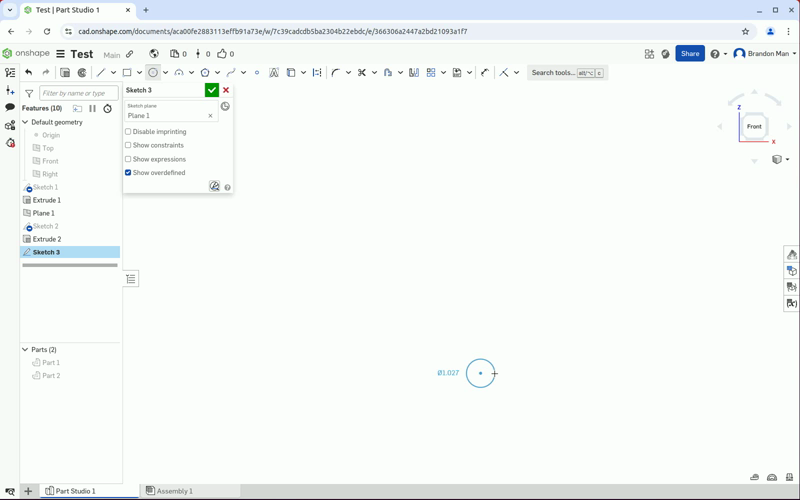
scroll(6)
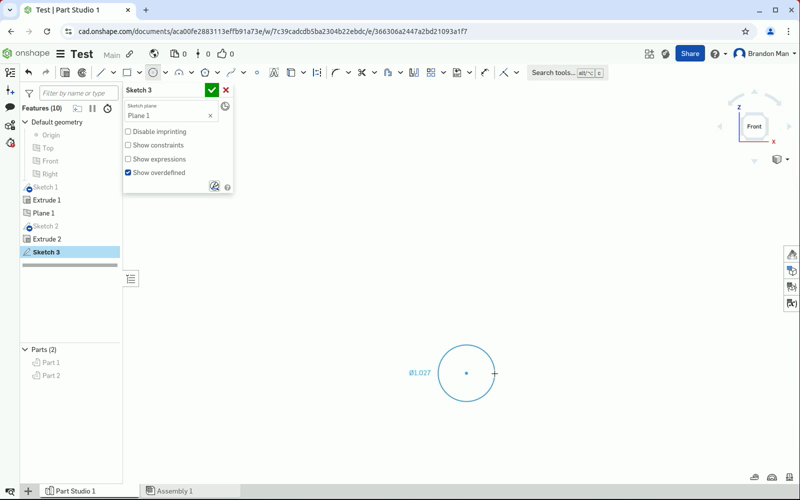
click(494, 373)
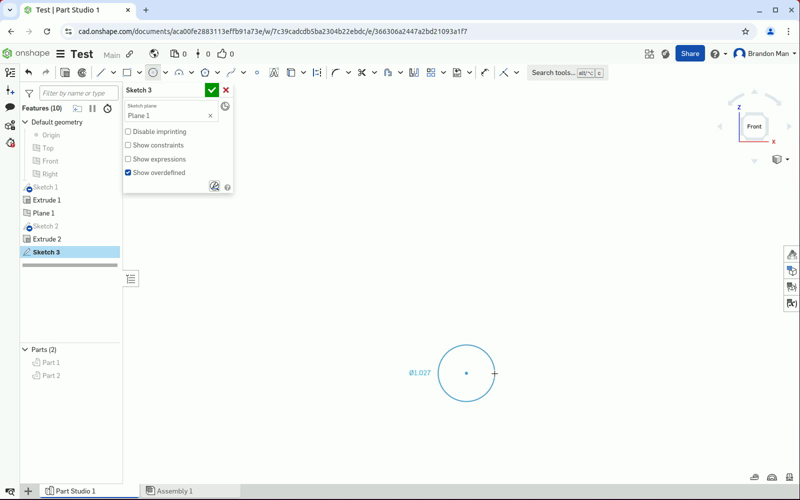
scroll(-6)
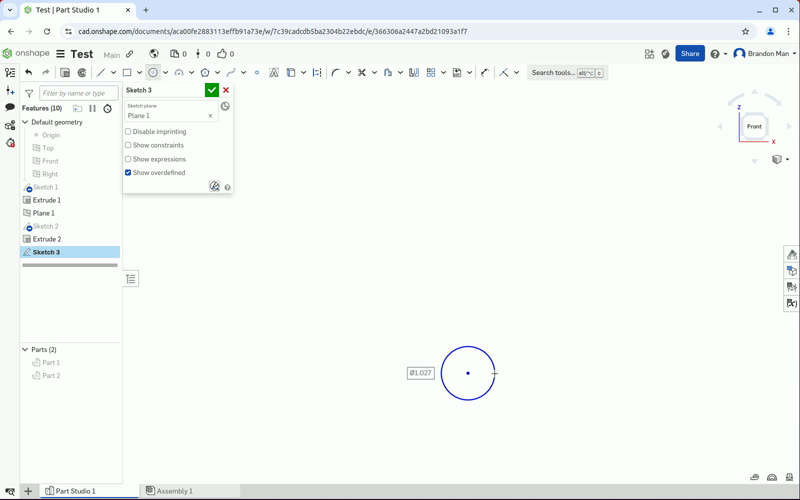
scroll(-6)
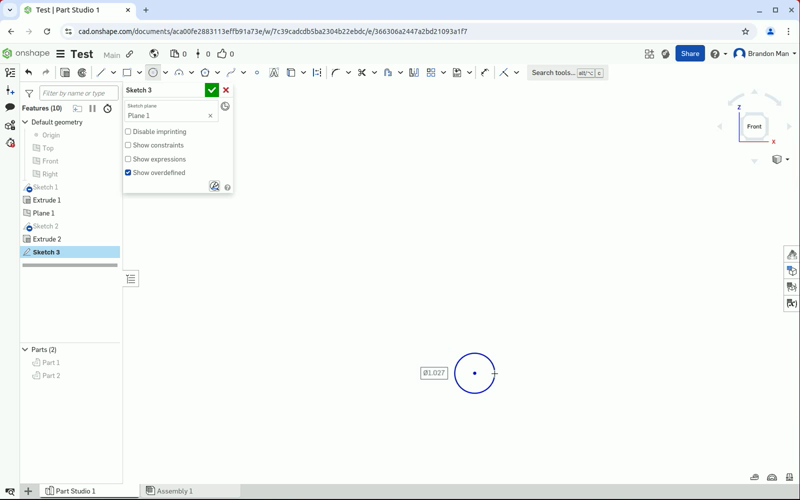
scroll(-6)
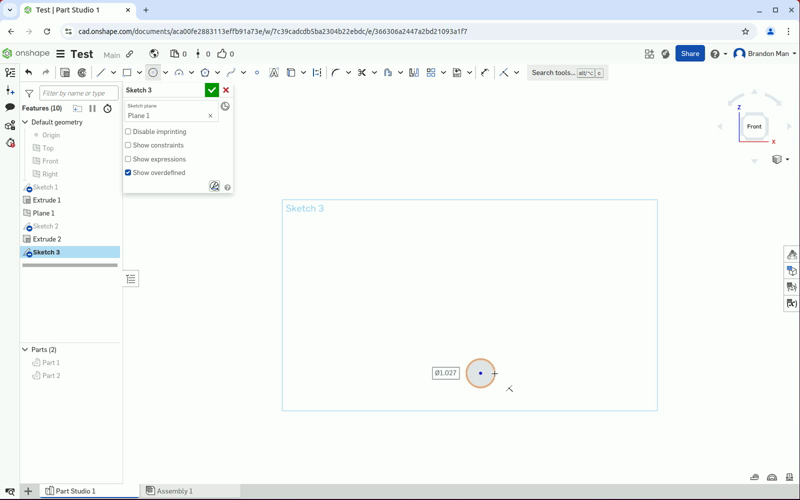
scroll(-6)
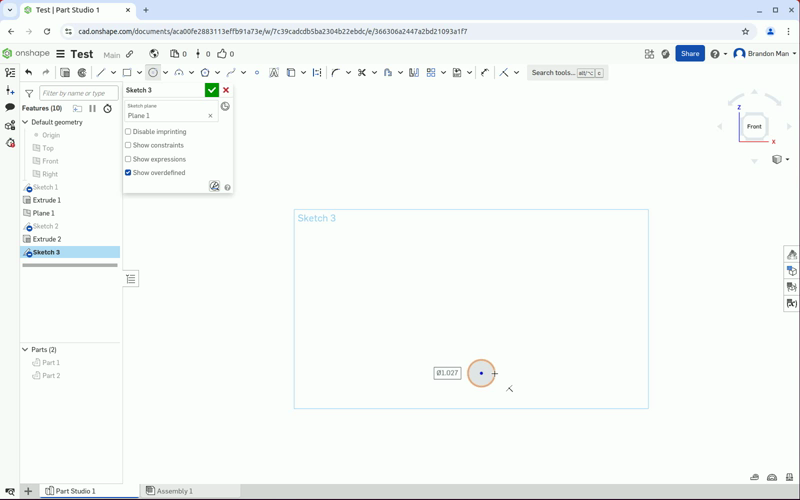
scroll(-6)
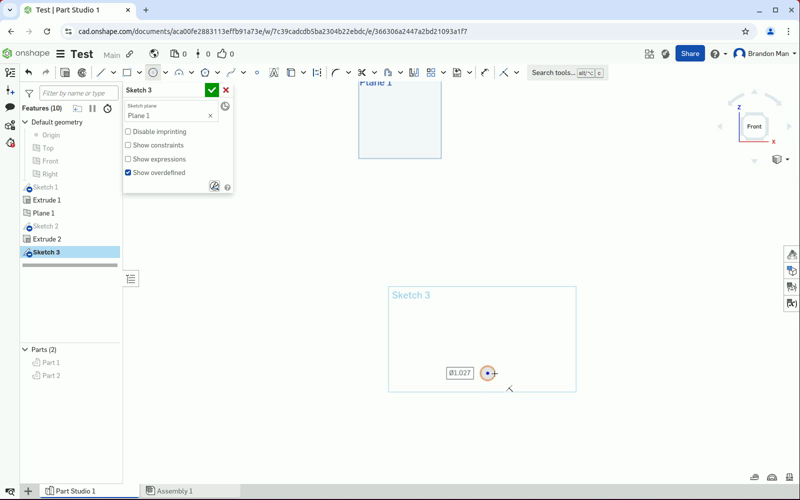
scroll(-6)
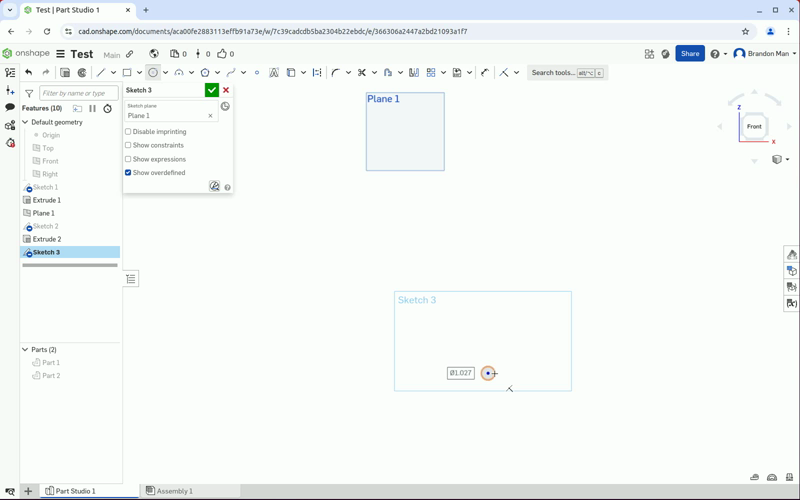
scroll(-6)
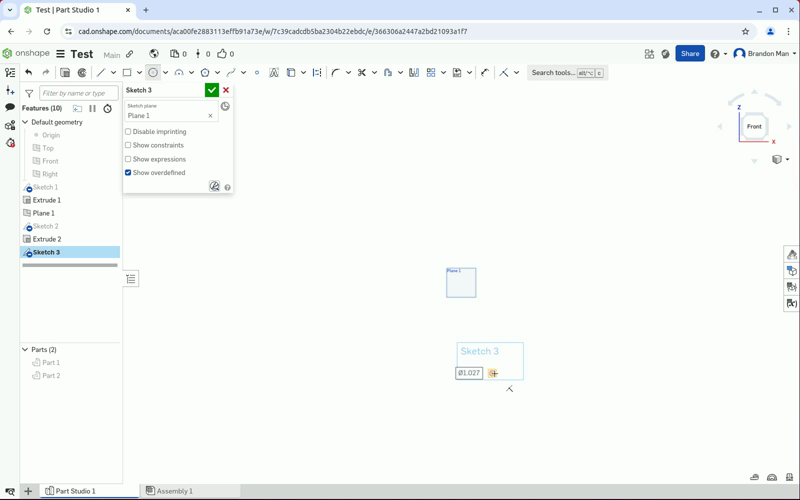
key(esc)
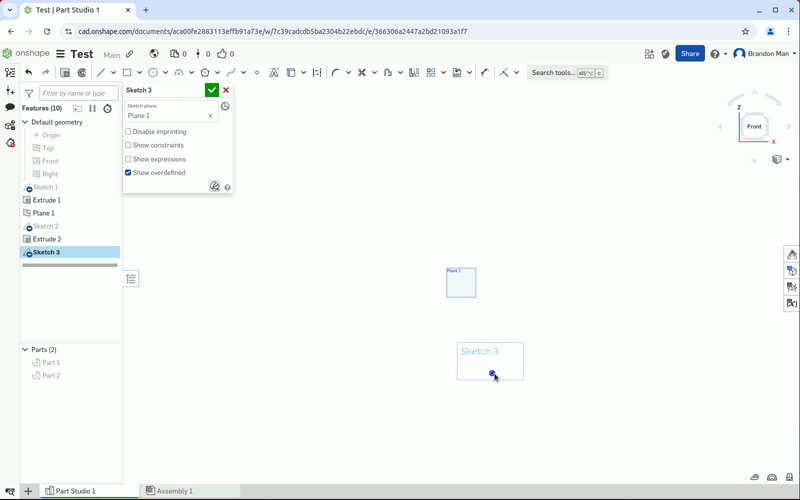
mouse_move(493, 373)
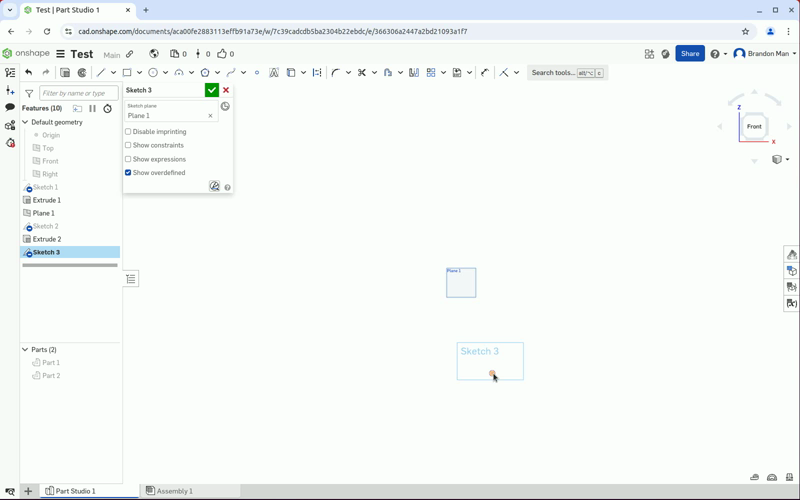
scroll(6)
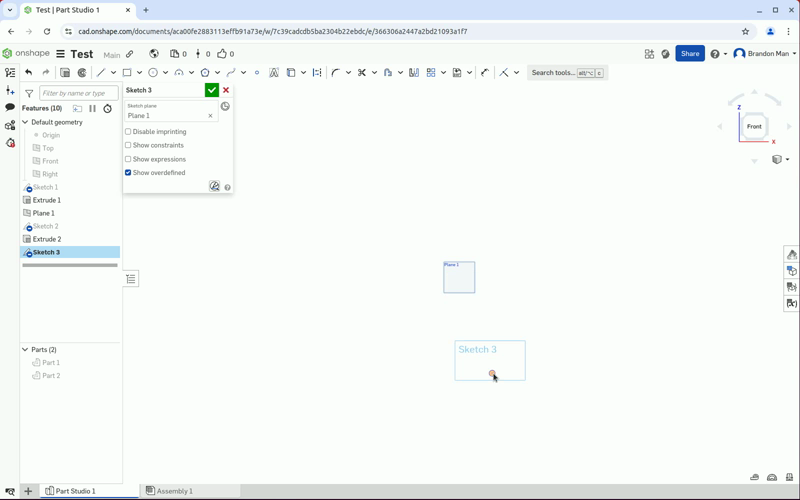
scroll(6)
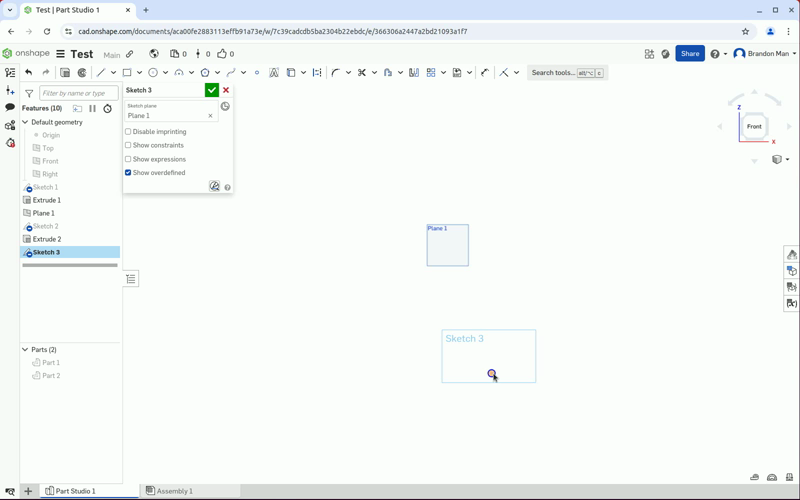
scroll(6)
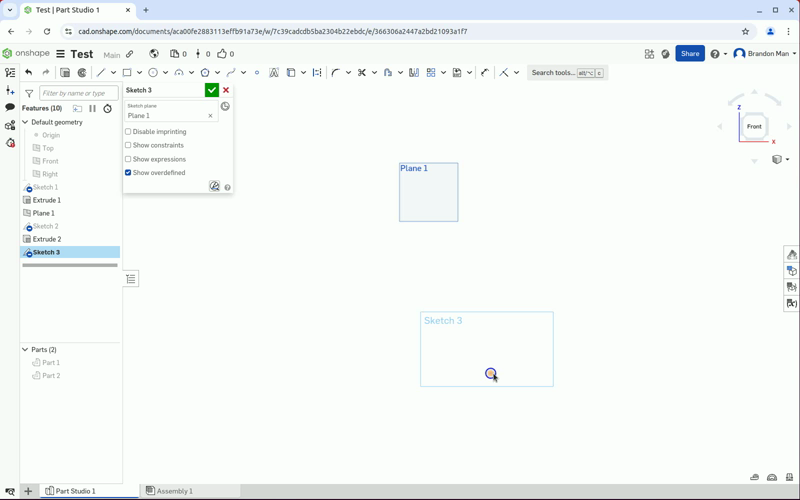
scroll(6)
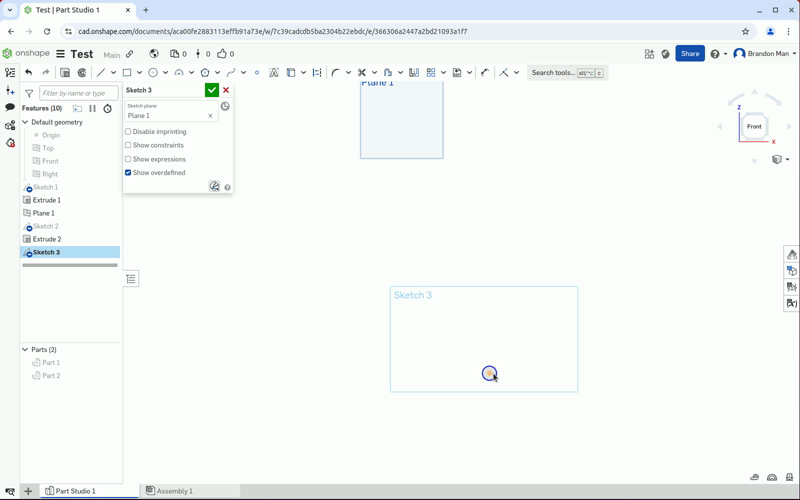
scroll(6)
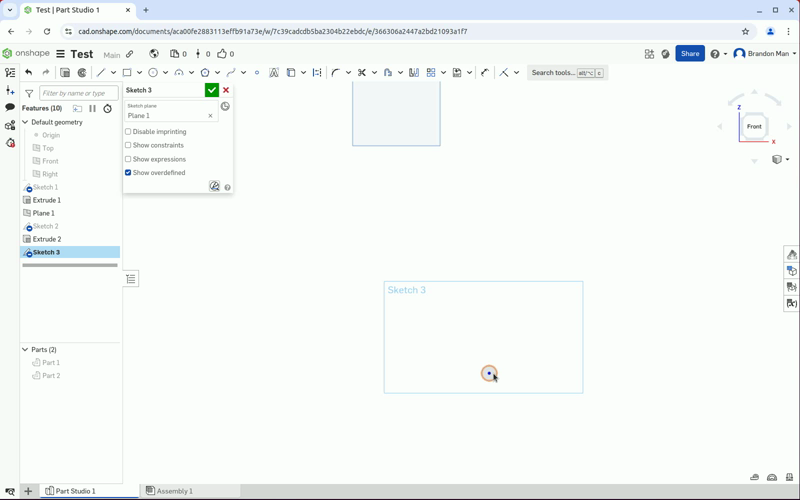
scroll(6)
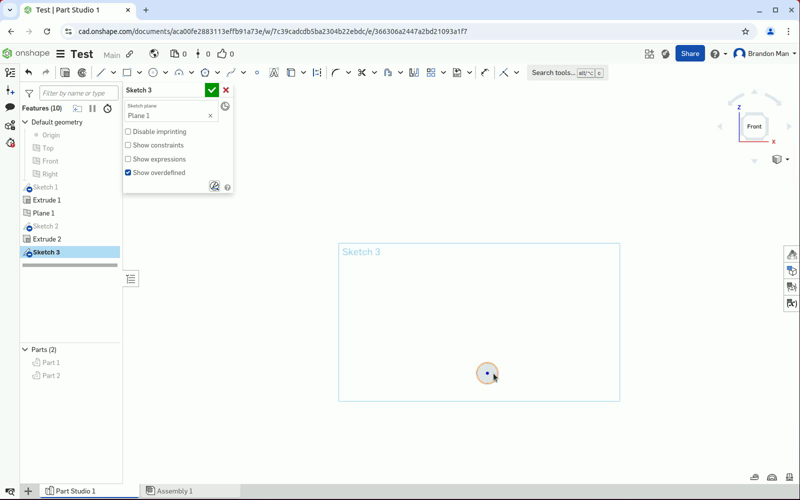
scroll(6)
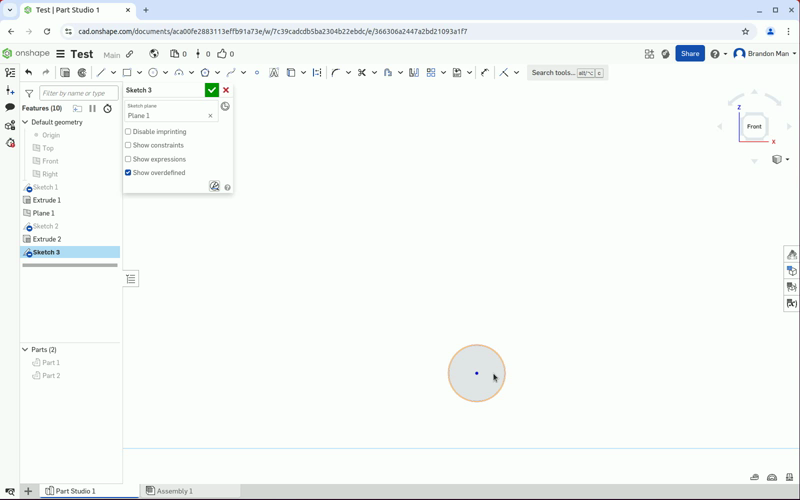
click(493, 373)
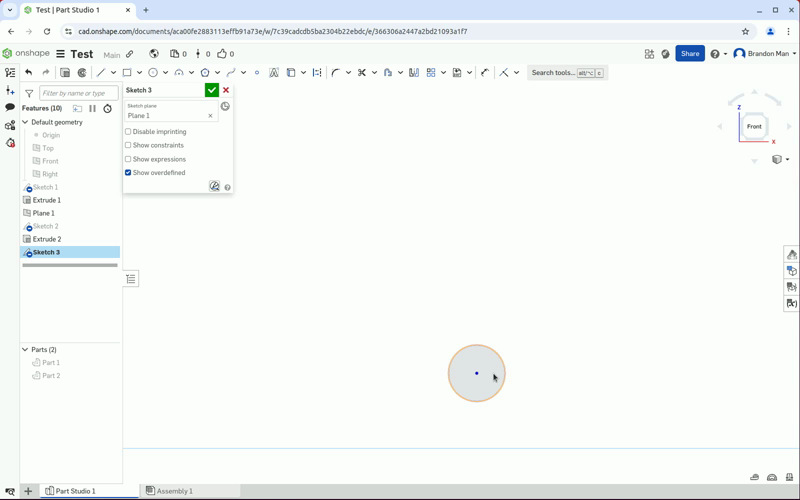
scroll(-6)
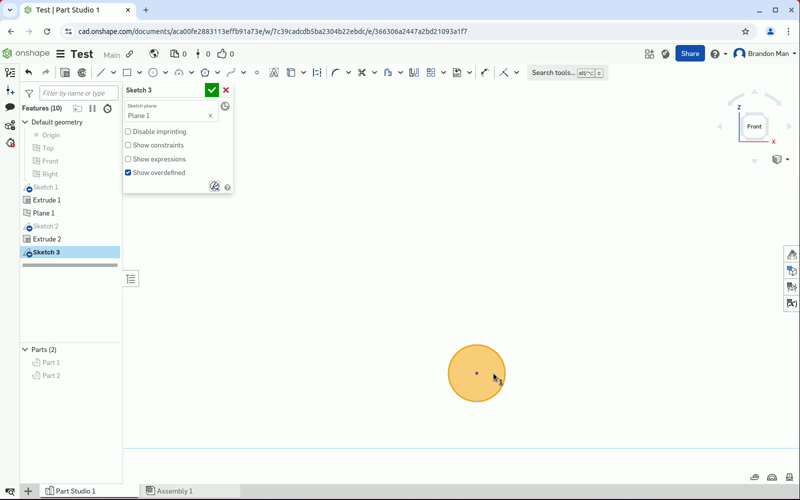
scroll(-6)
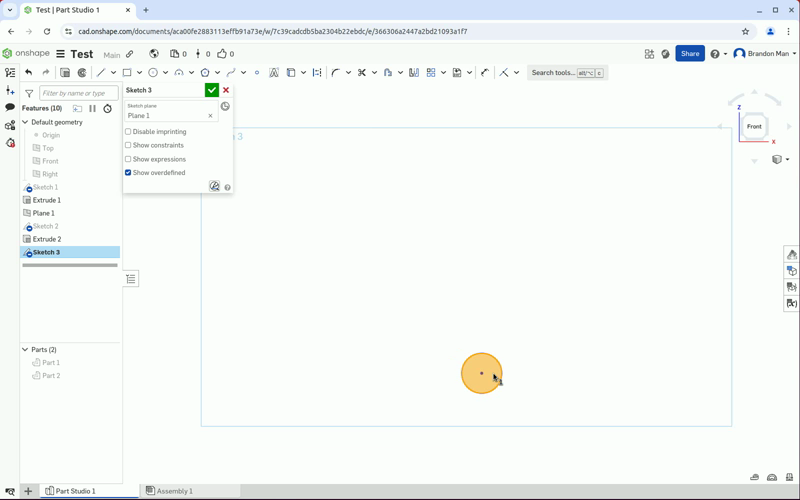
scroll(-6)
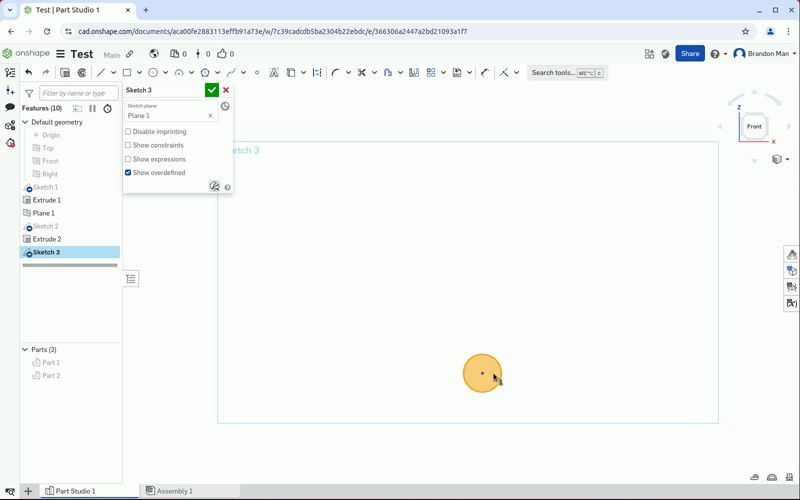
scroll(-6)
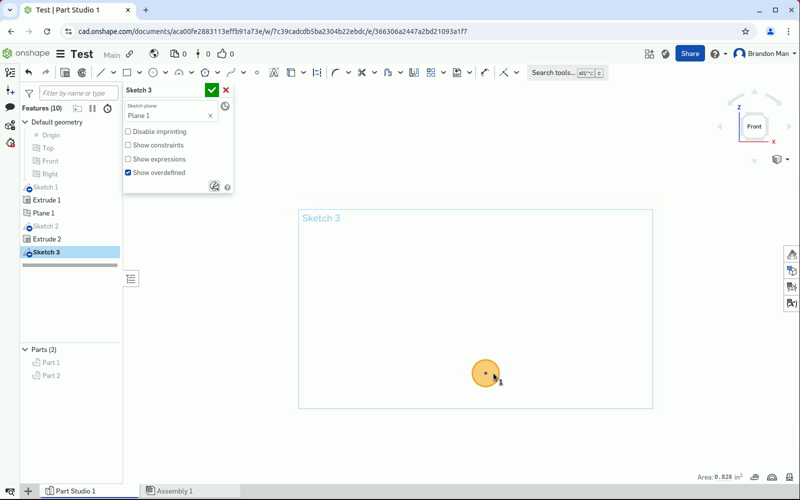
scroll(-6)
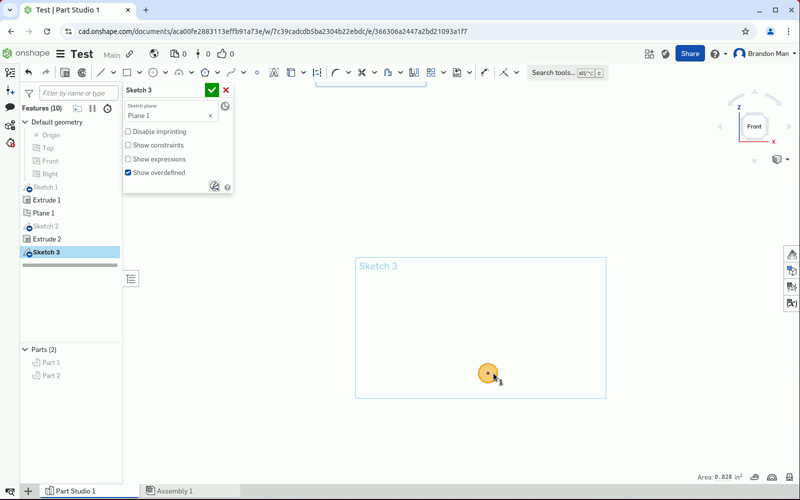
scroll(-6)
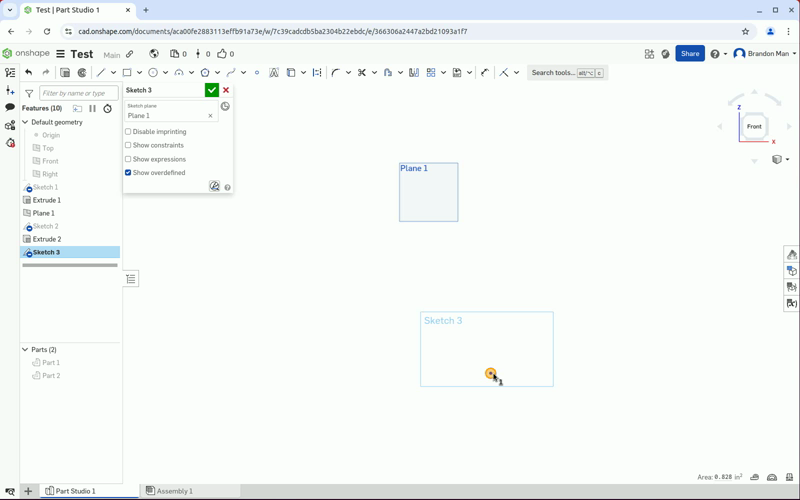
scroll(-6)
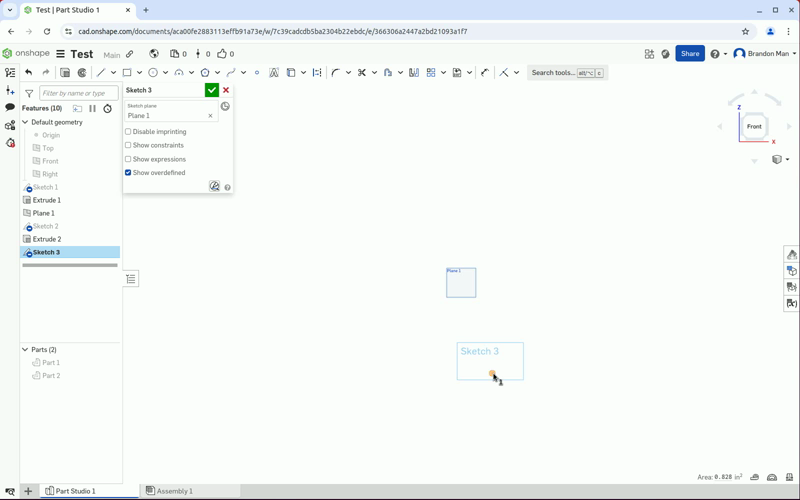
mouse_move(73, 352)
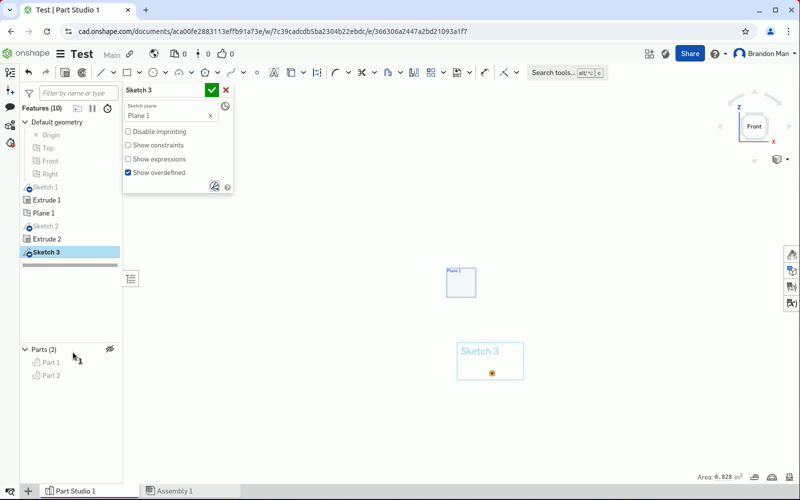
key(shift+y)
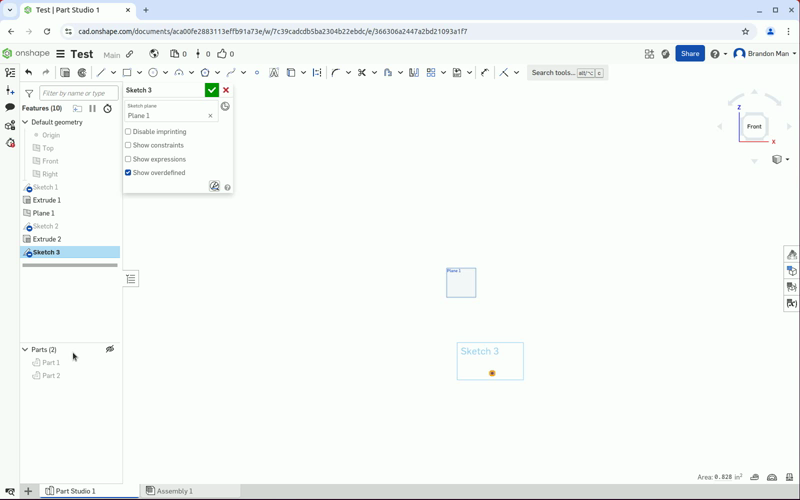
key(shift+e)
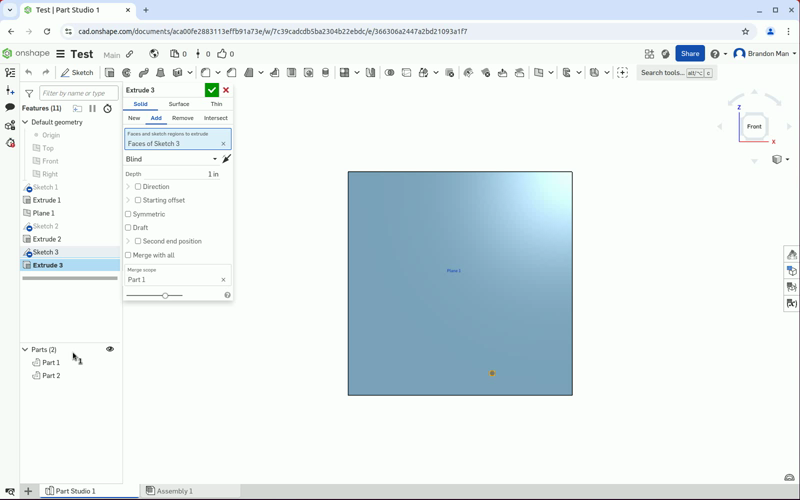
mouse_move(143, 106)
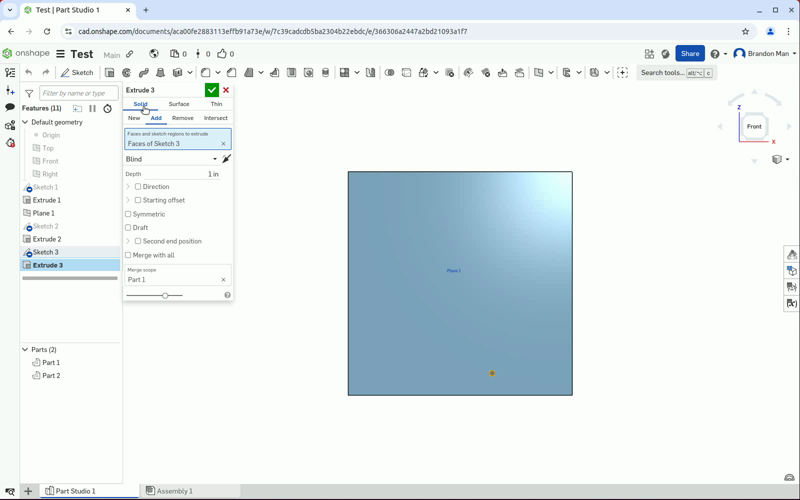
click(143, 106)
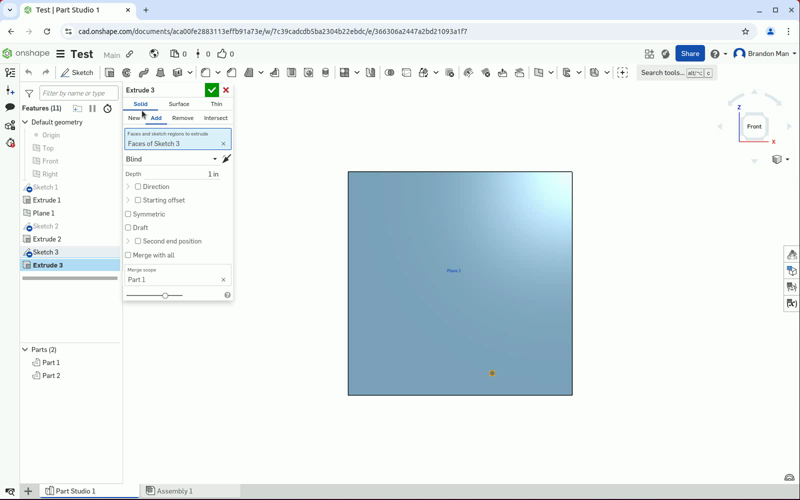
mouse_move(137, 120)
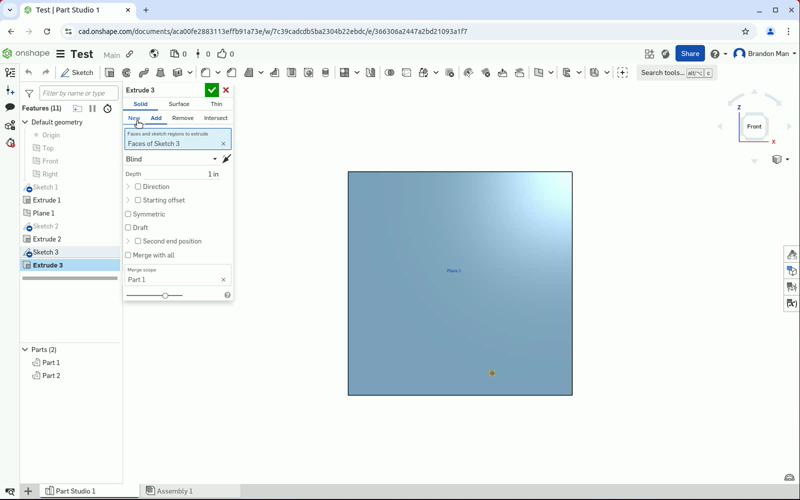
click(137, 120)
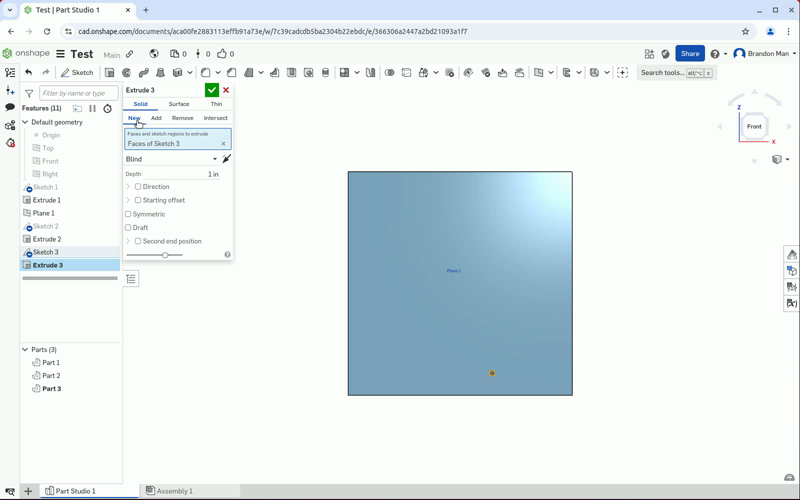
key(tab, 4)
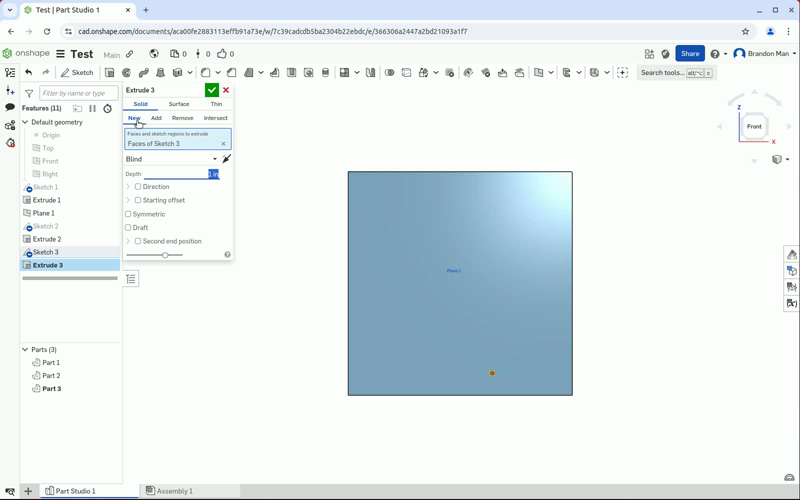
text(-0.481)
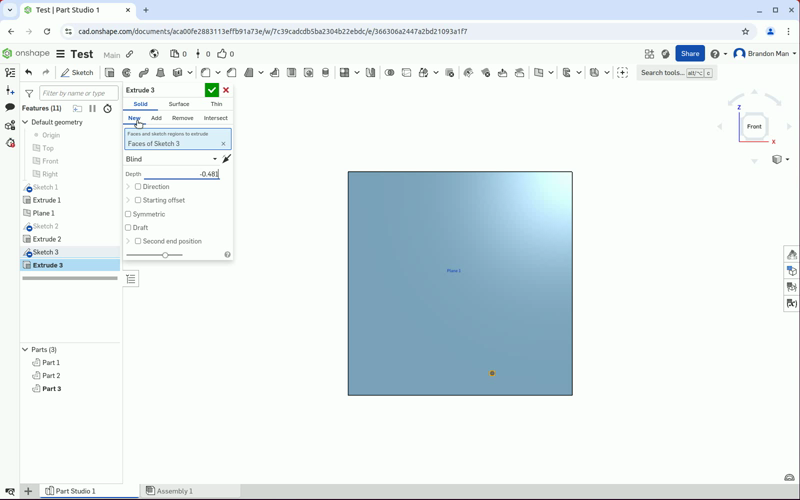
key(enter)
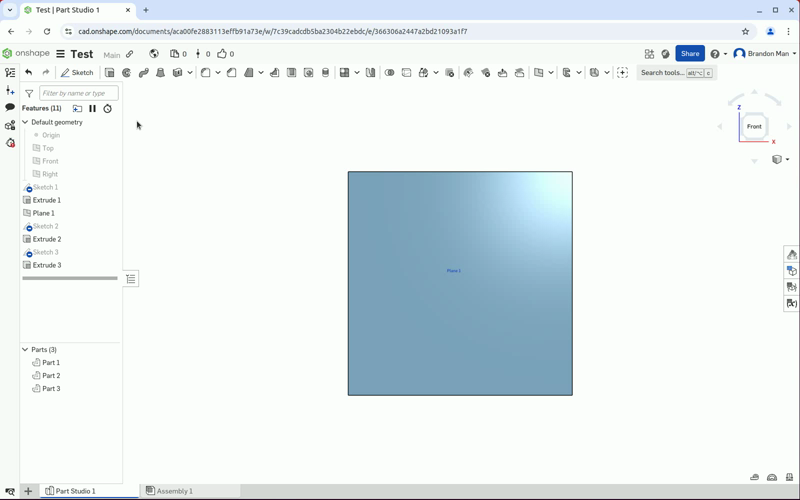
key(shift+h)
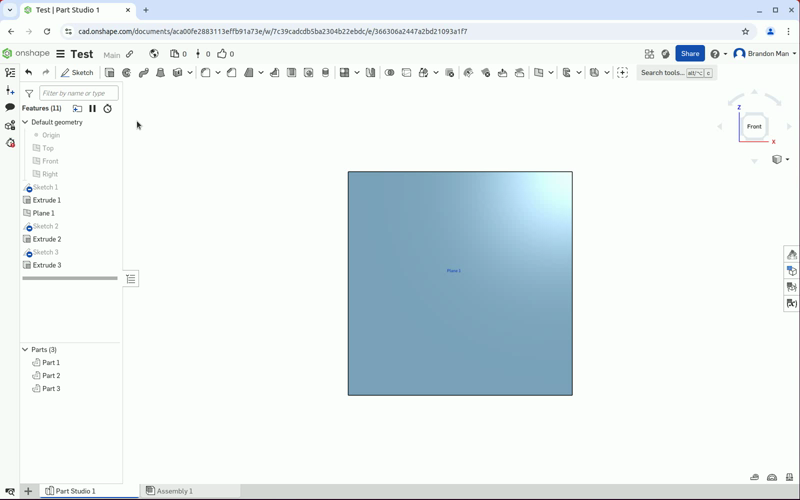
key(shift+h)
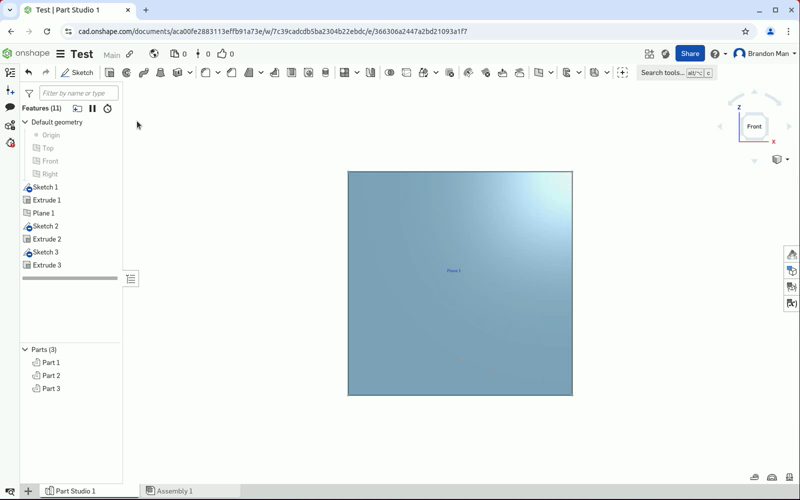
key(shift+7)
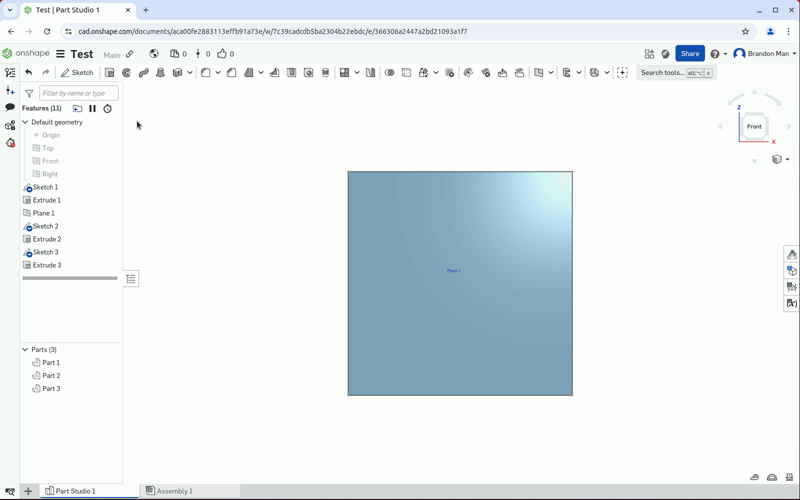
key(left, 2)
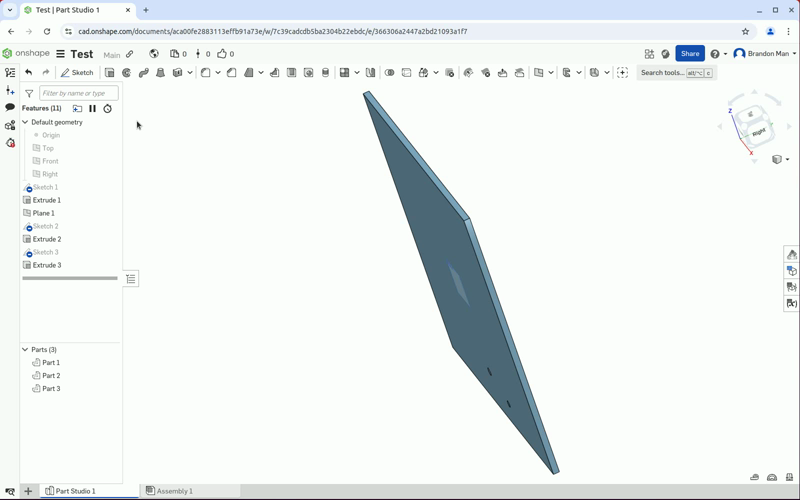
key(down, 2)
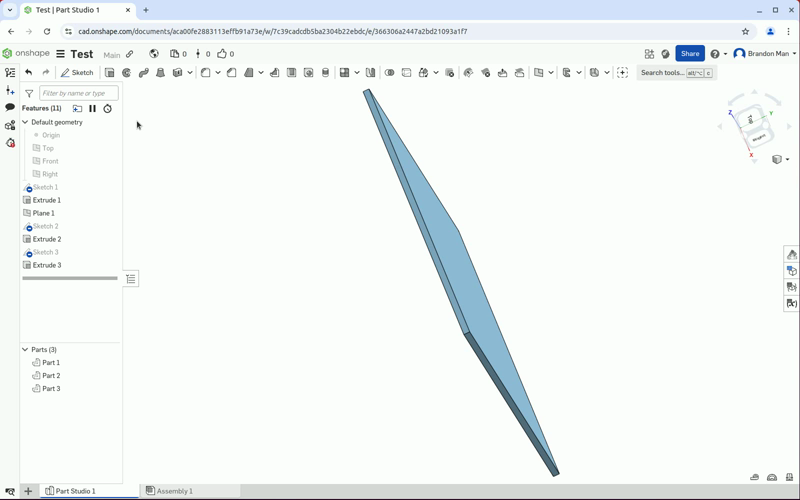
key(up, 2)
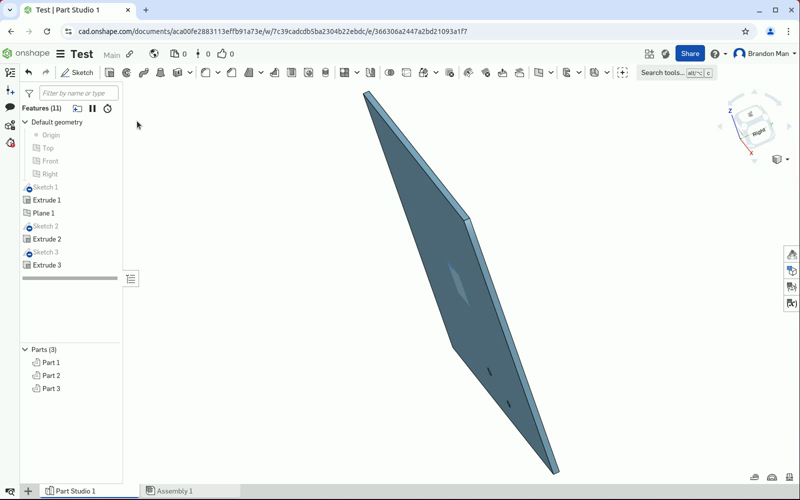
key(right, 2)
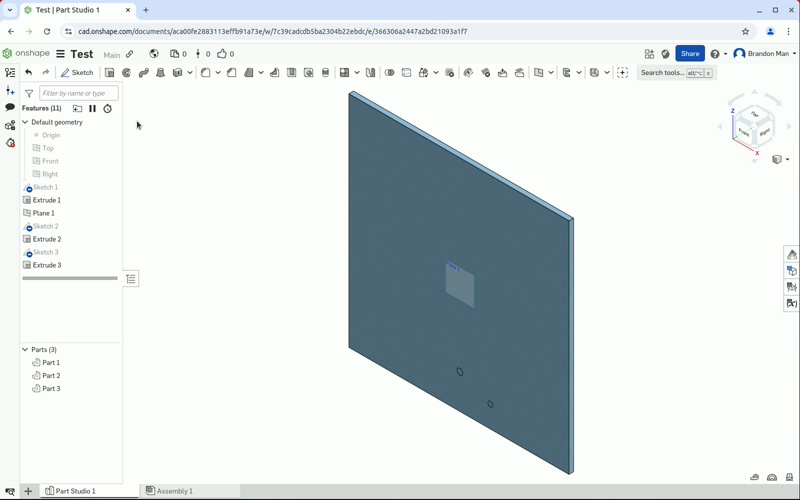
mouse_move(73, 189)
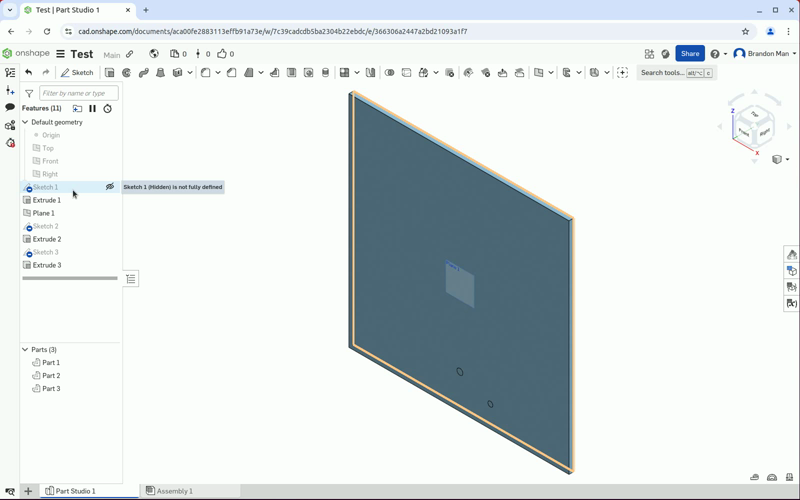
click(73, 189)